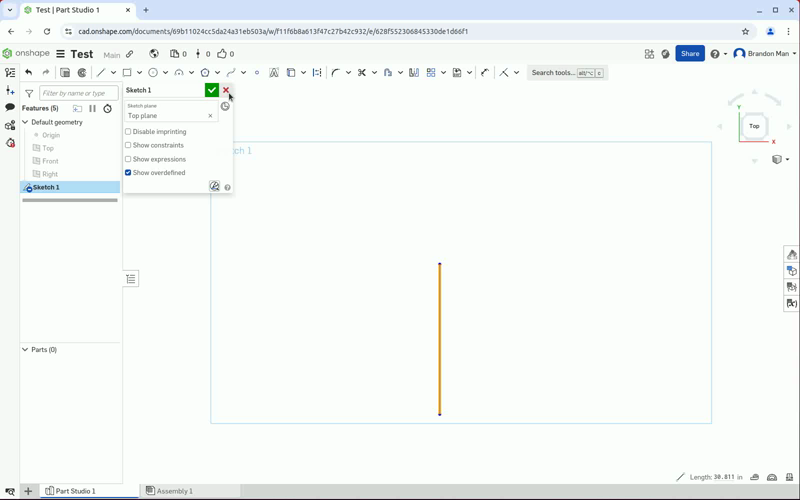
key(shift+h)
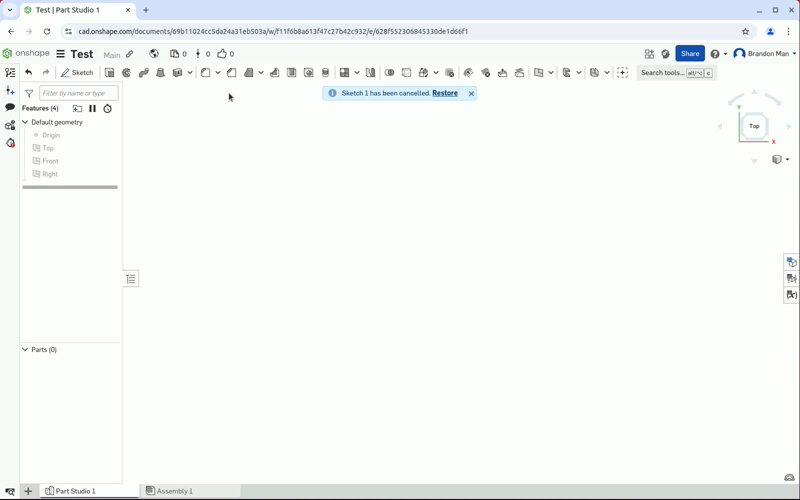
mouse_move(73, 352)
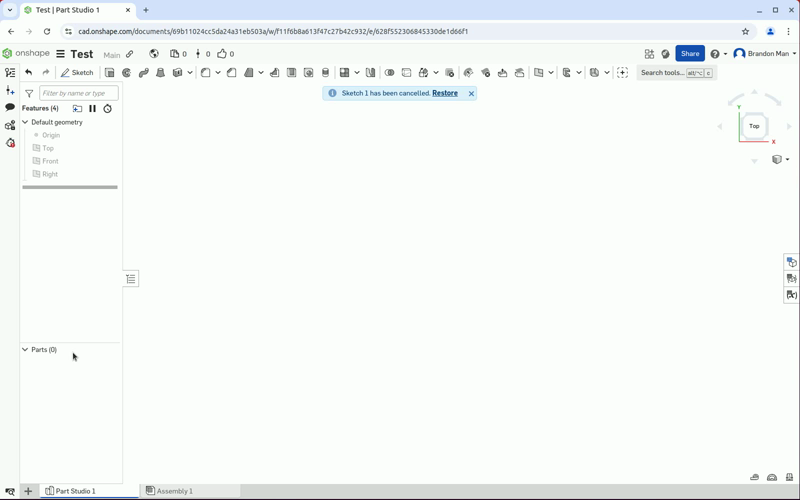
key(y)
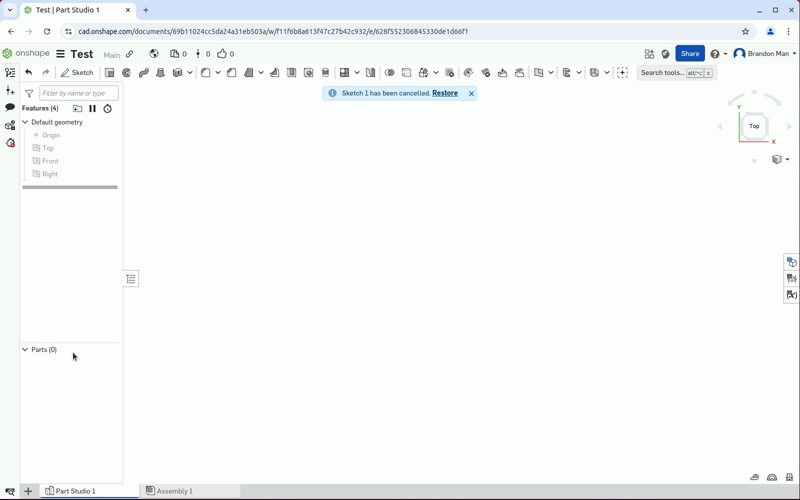
key(shift+p)
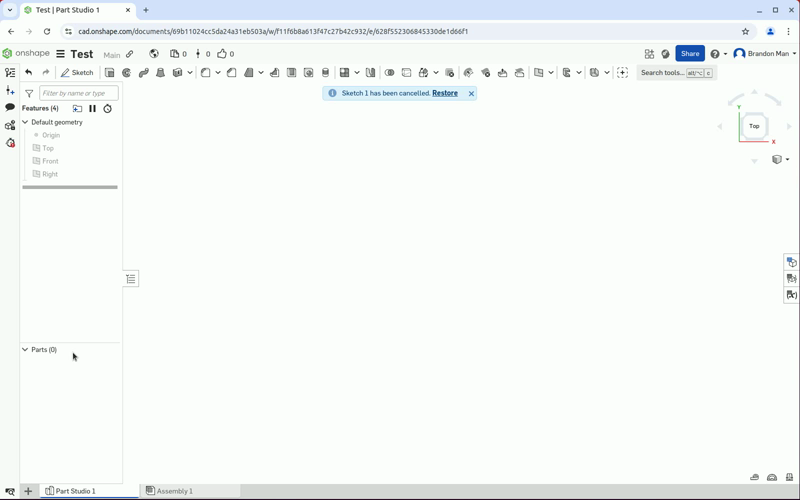
key(space)
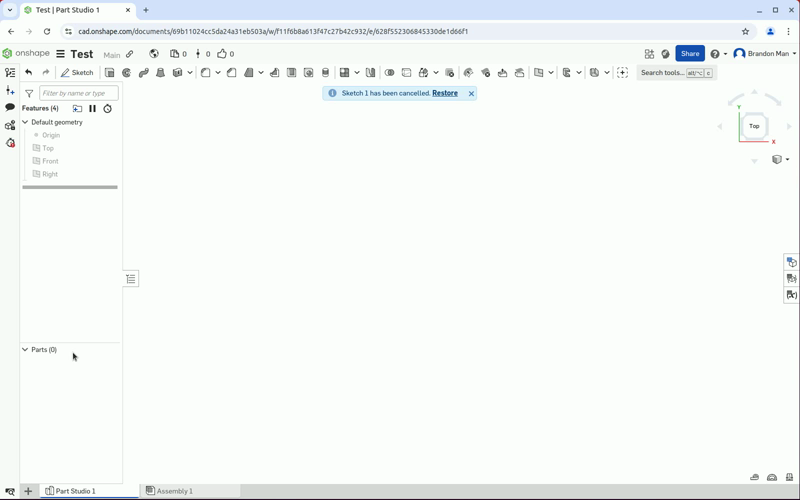
key_down(shift)
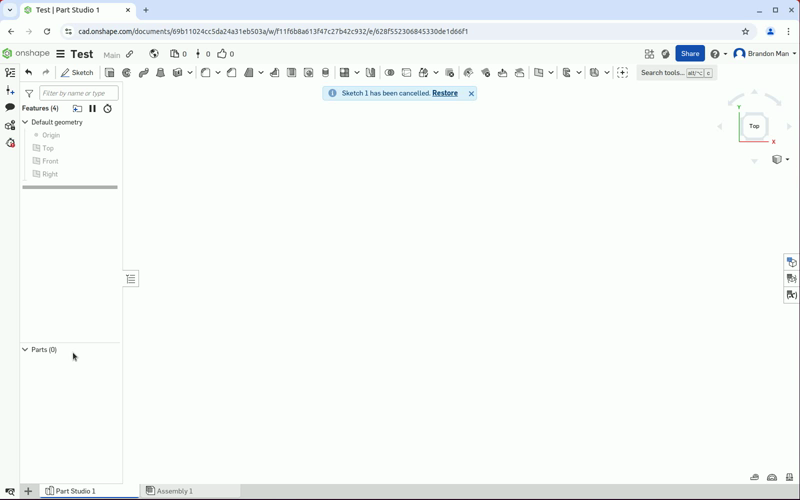
key(up)
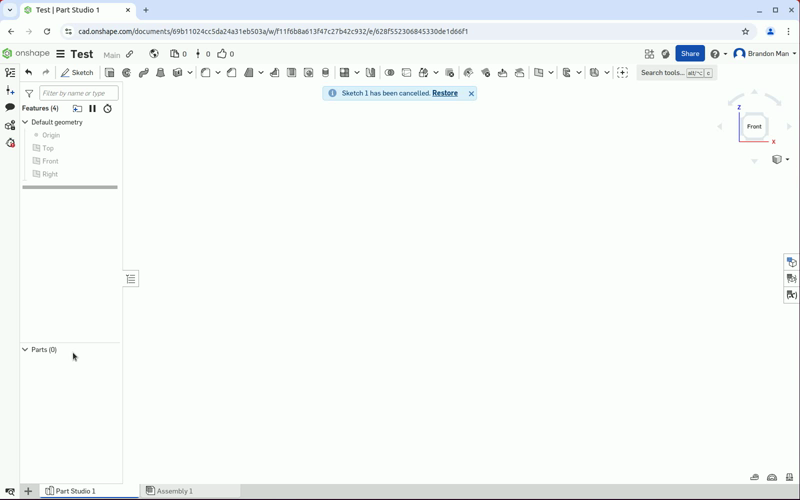
key_up(shift)
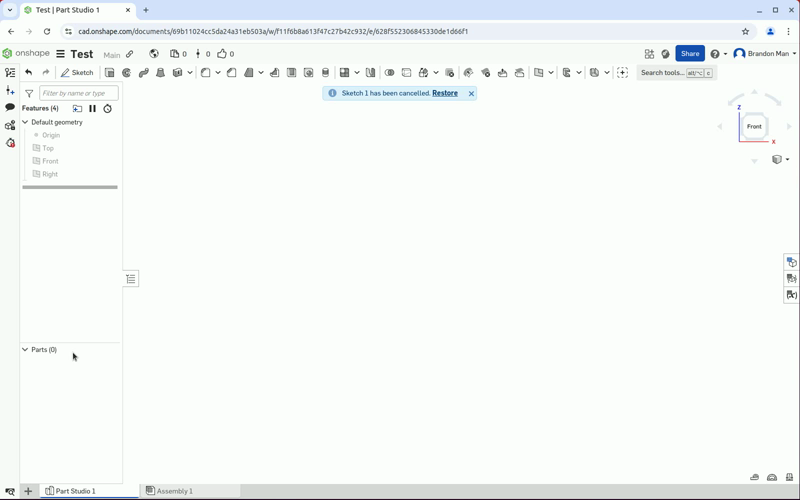
mouse_move(73, 352)
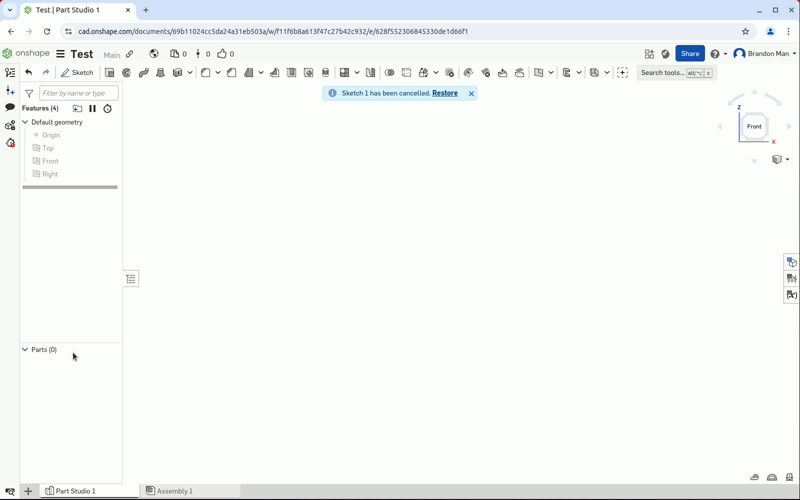
key(shift+y)
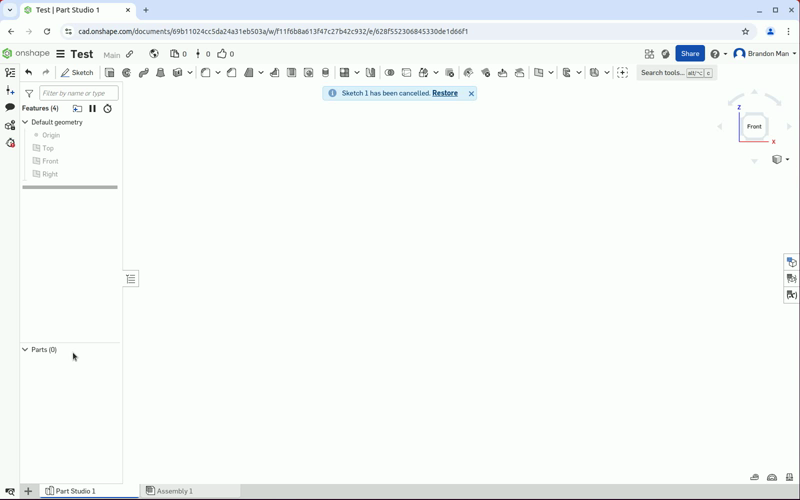
key(shift+s)
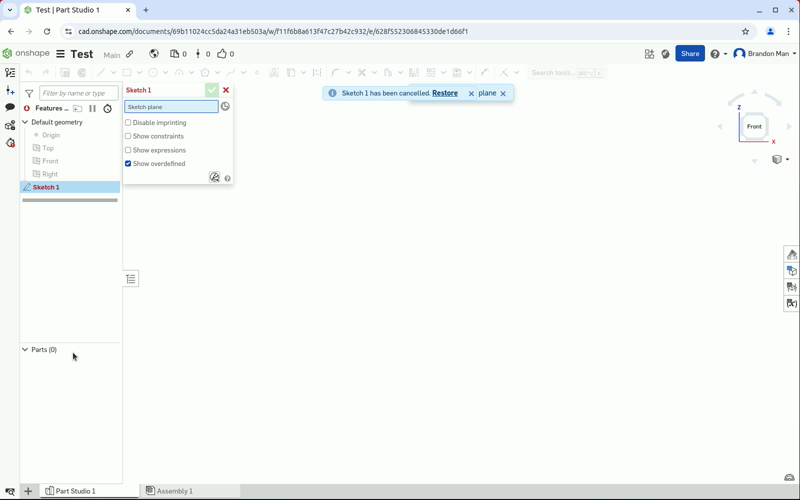
mouse_move(73, 163)
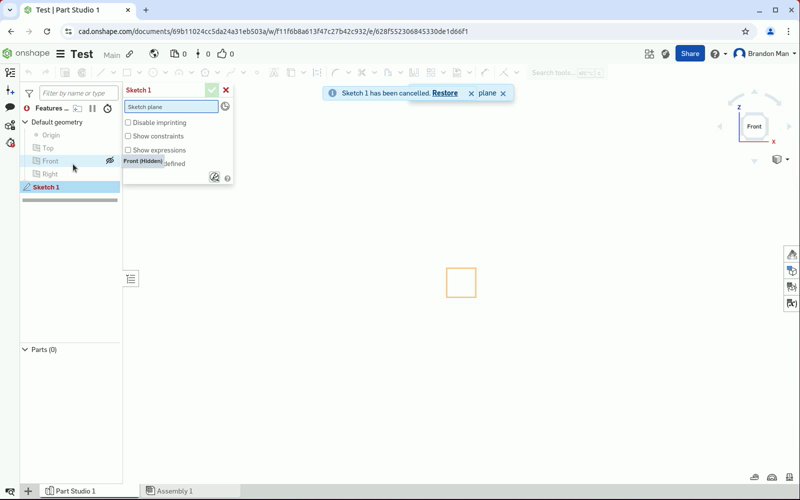
click(73, 163)
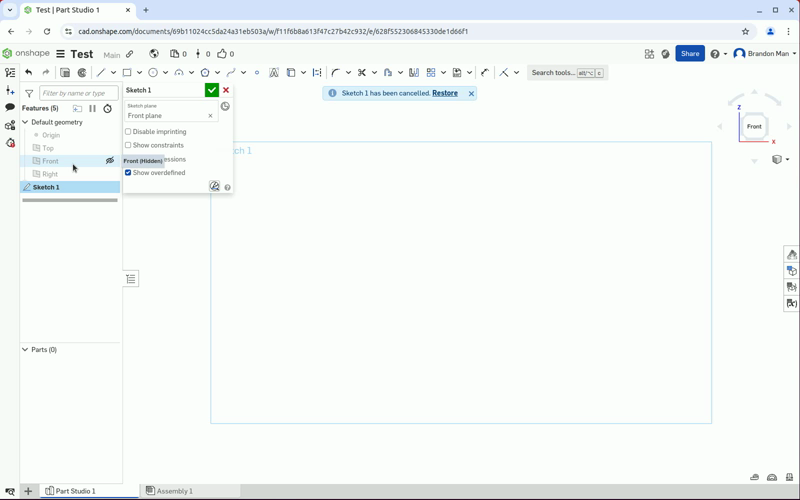
mouse_move(73, 352)
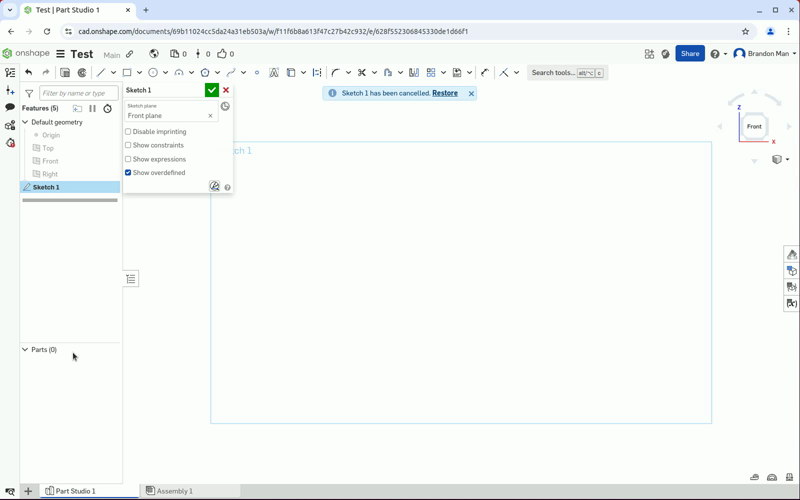
key(y)
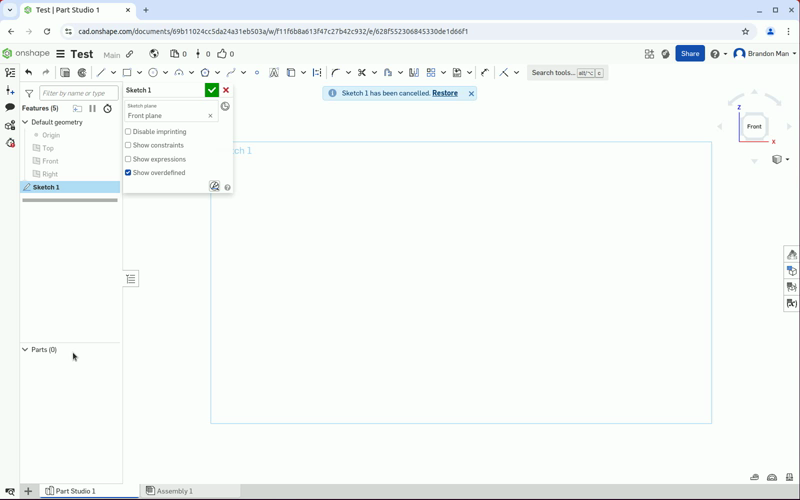
key(l)
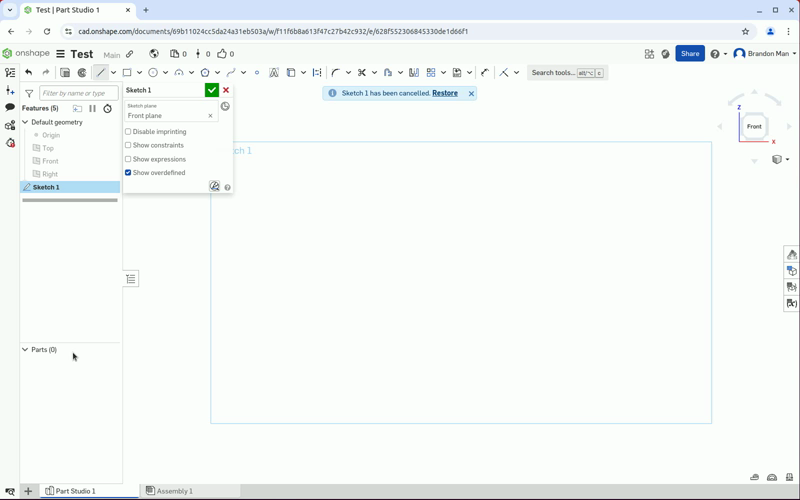
key_down(shift)
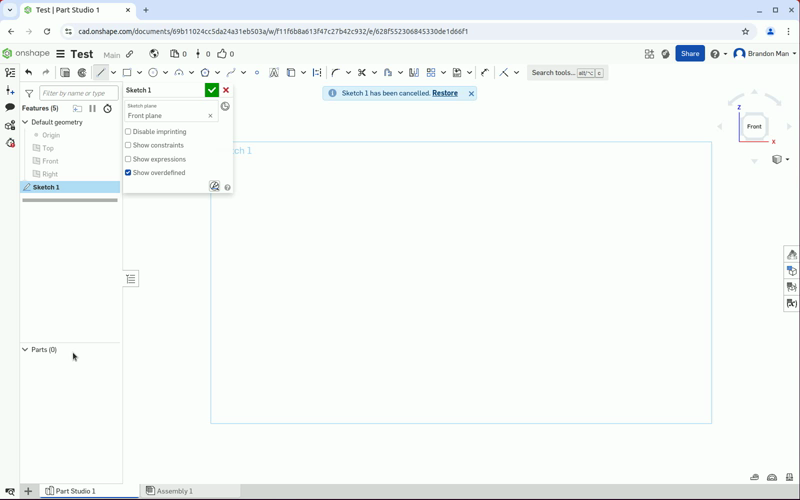
mouse_move(419, 337)
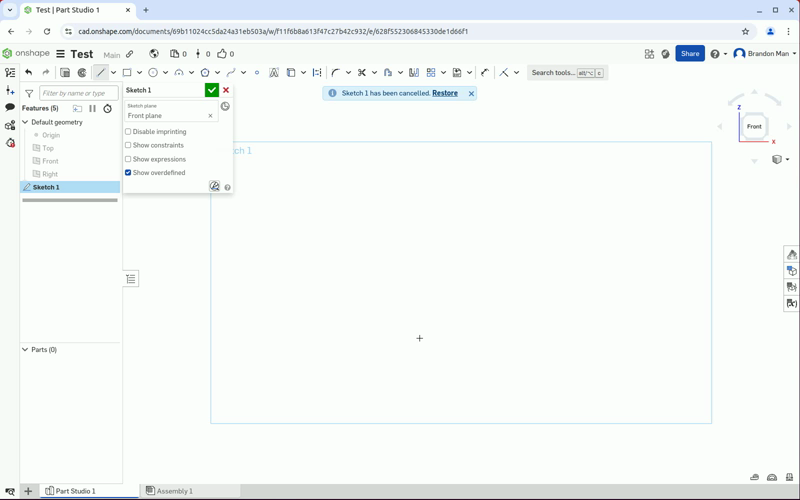
click(419, 337)
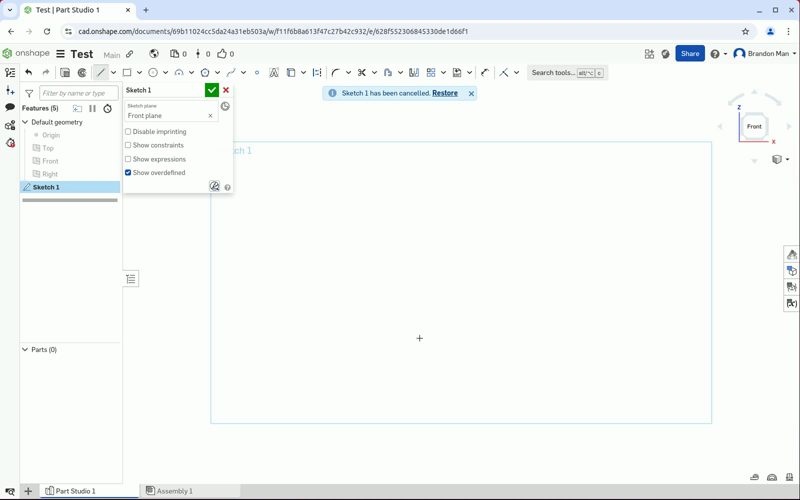
key_up(shift)
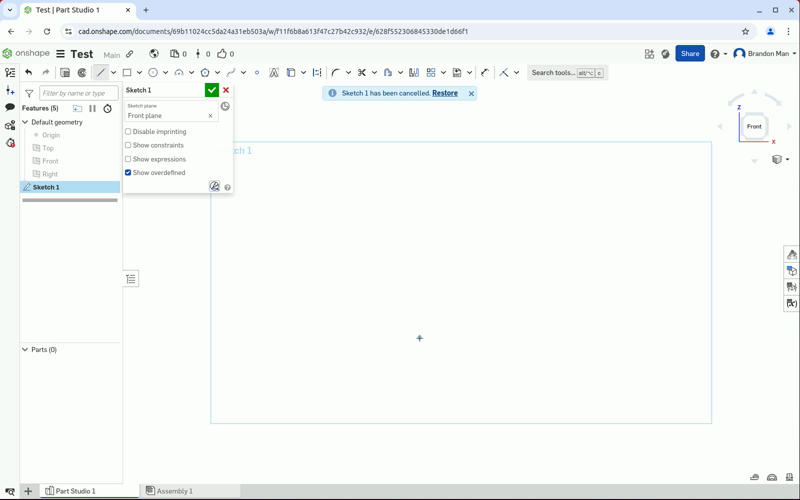
key_down(shift)
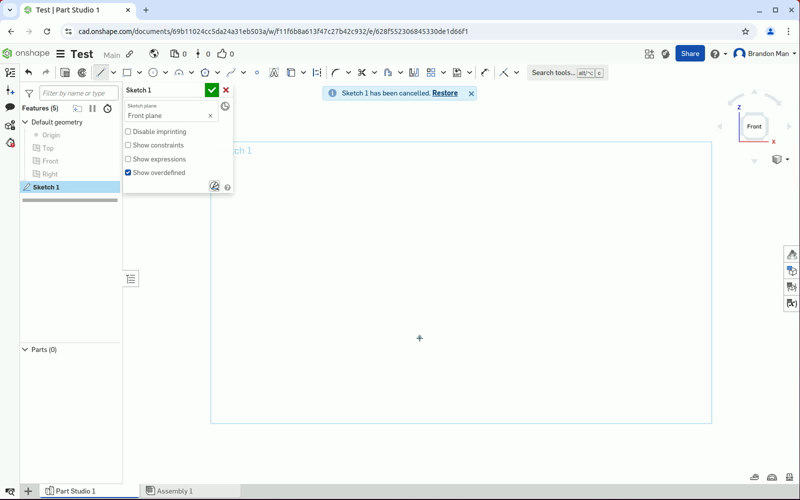
mouse_move(500, 338)
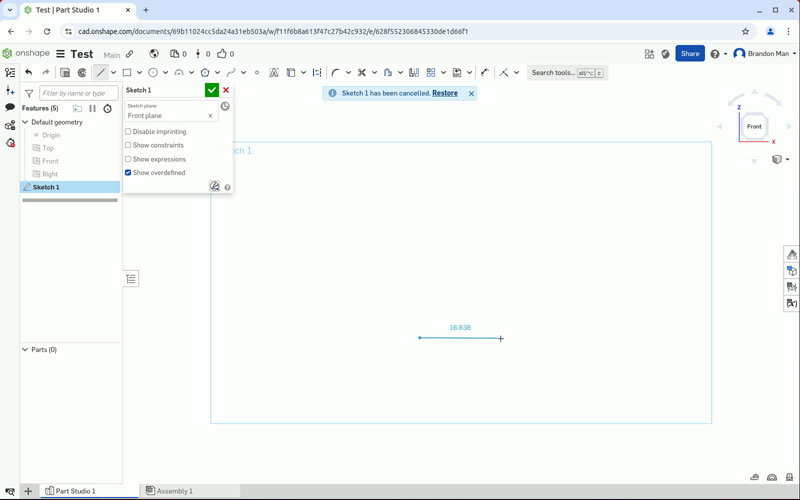
click(500, 338)
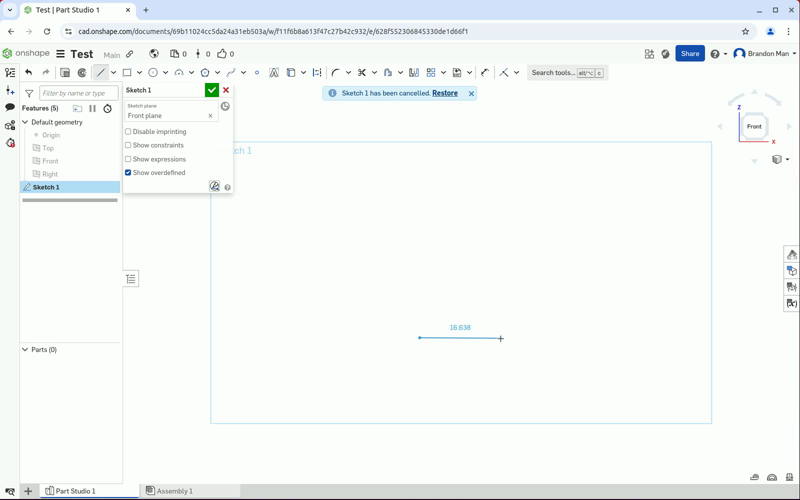
key_up(shift)
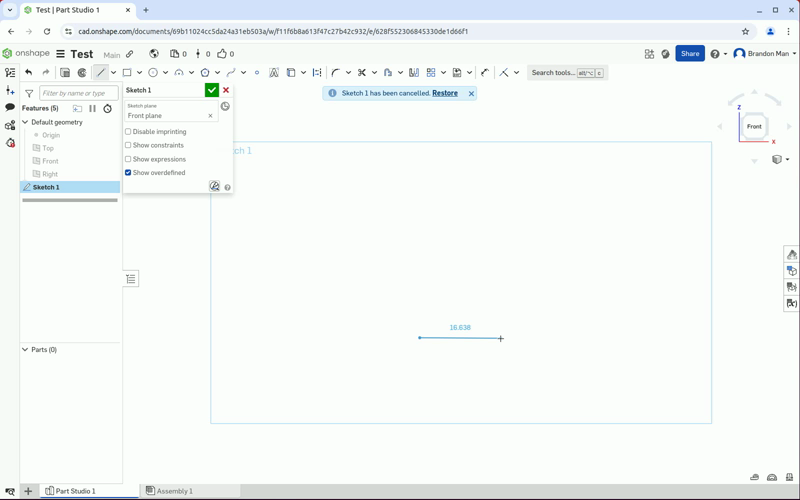
key_down(shift)
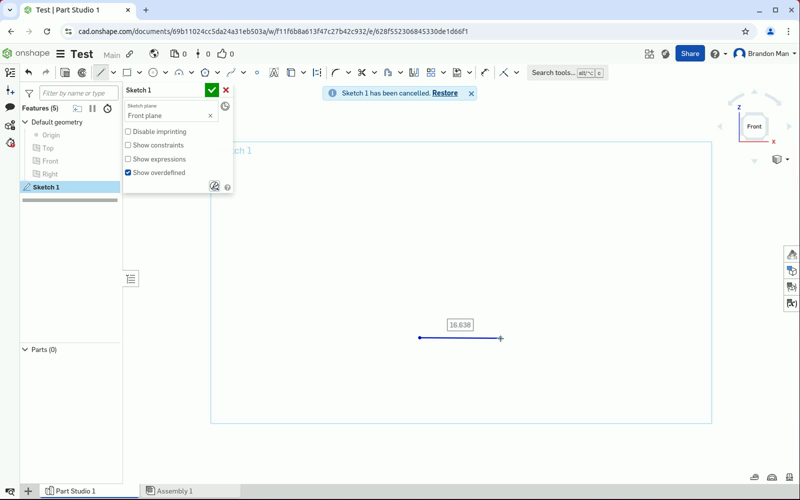
mouse_move(500, 226)
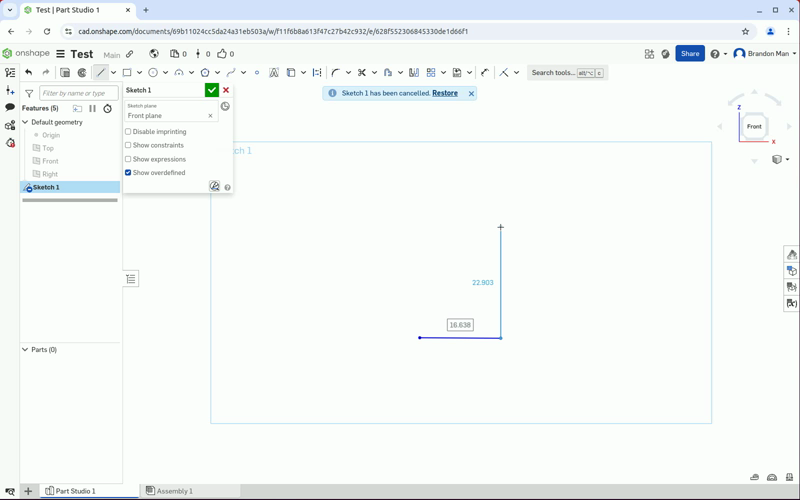
click(500, 226)
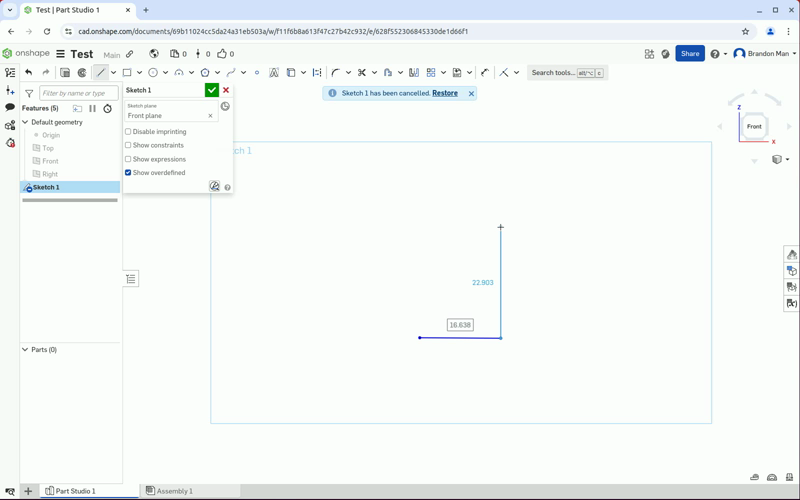
key_up(shift)
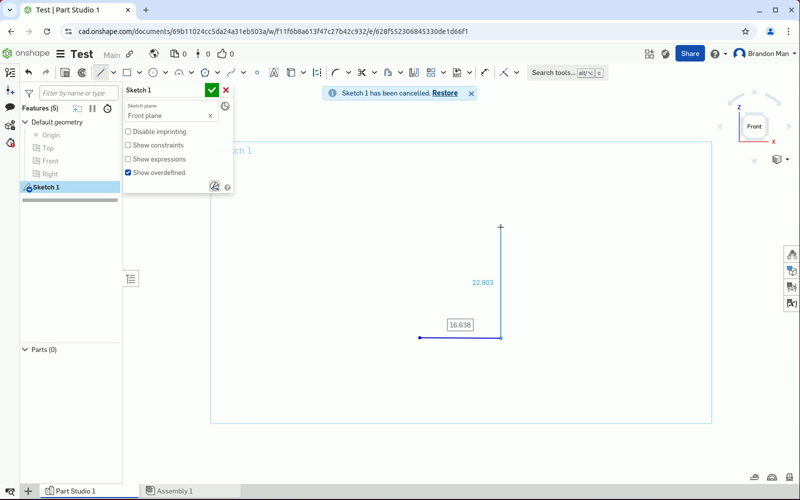
key_down(shift)
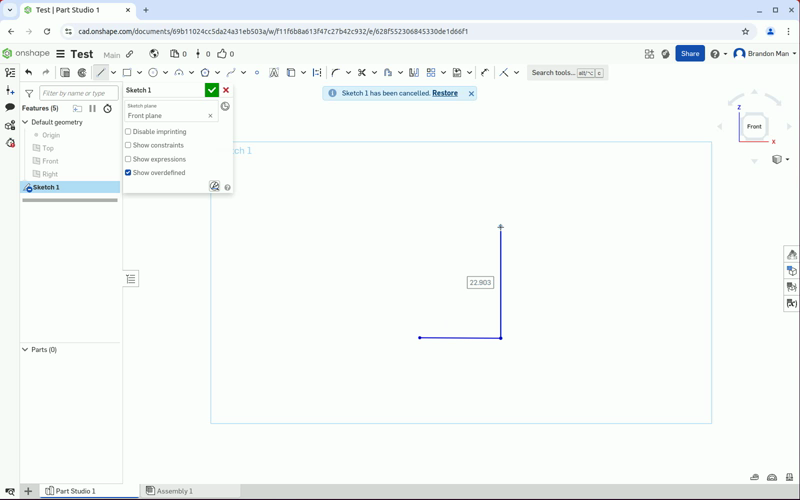
mouse_move(419, 226)
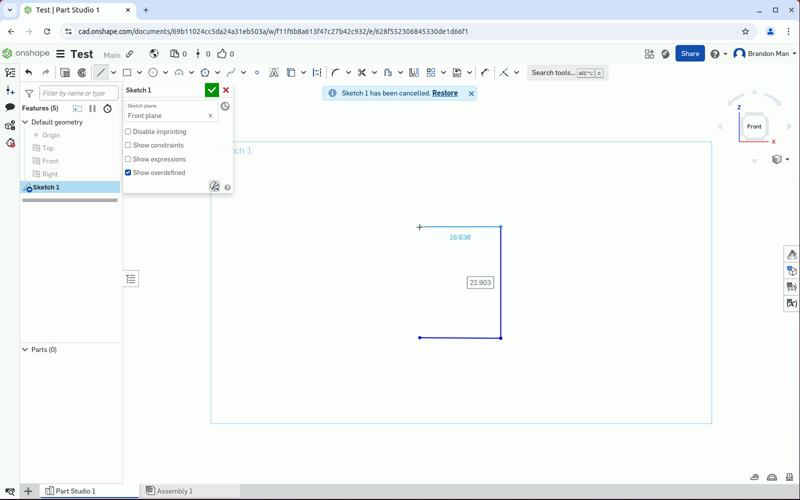
click(419, 226)
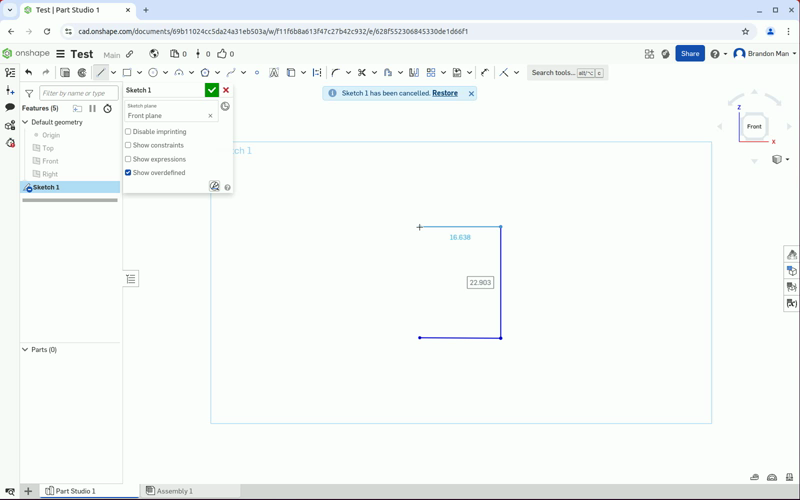
key_up(shift)
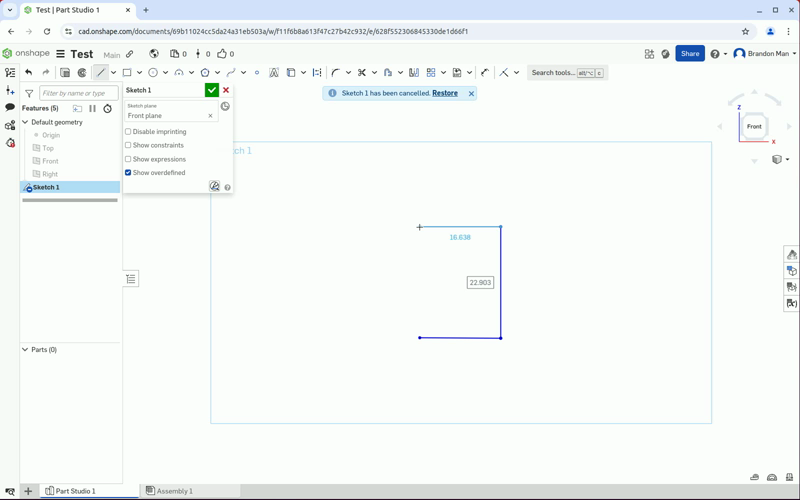
key_down(shift)
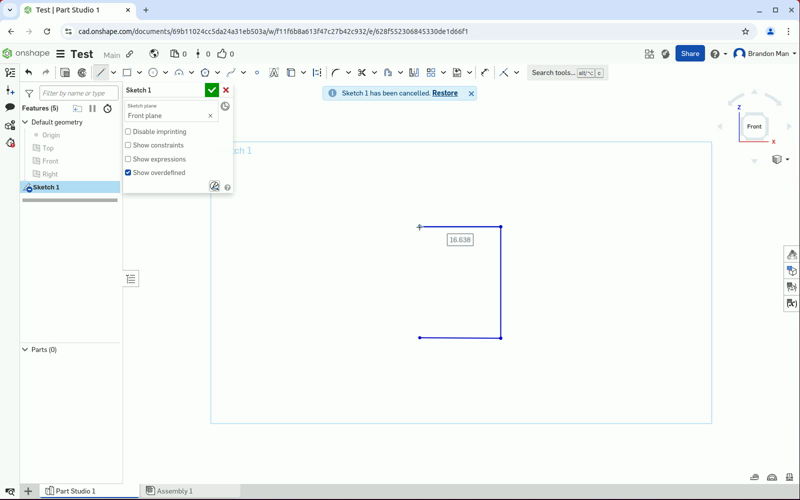
mouse_move(419, 337)
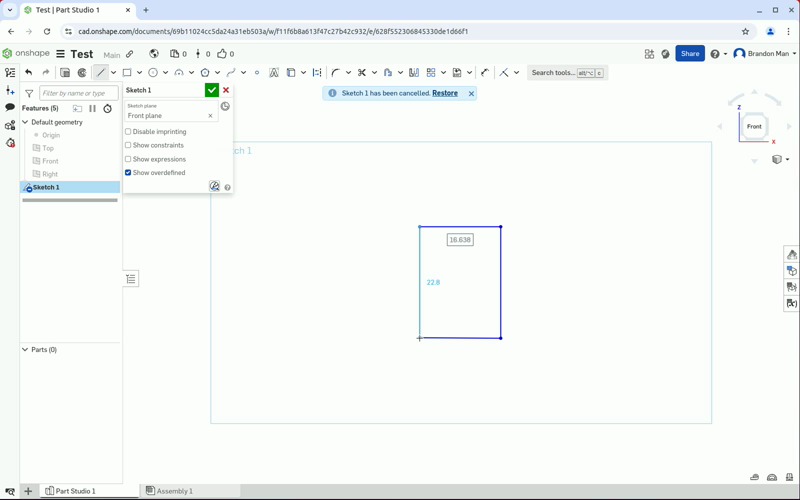
key_up(shift)
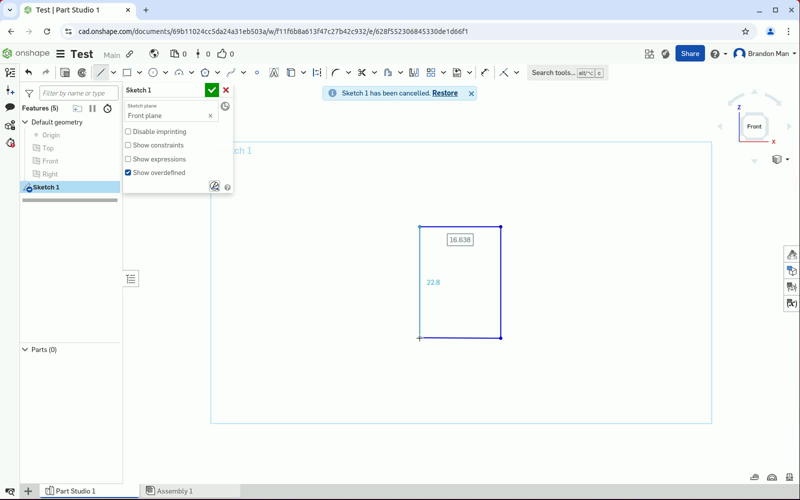
click(419, 337)
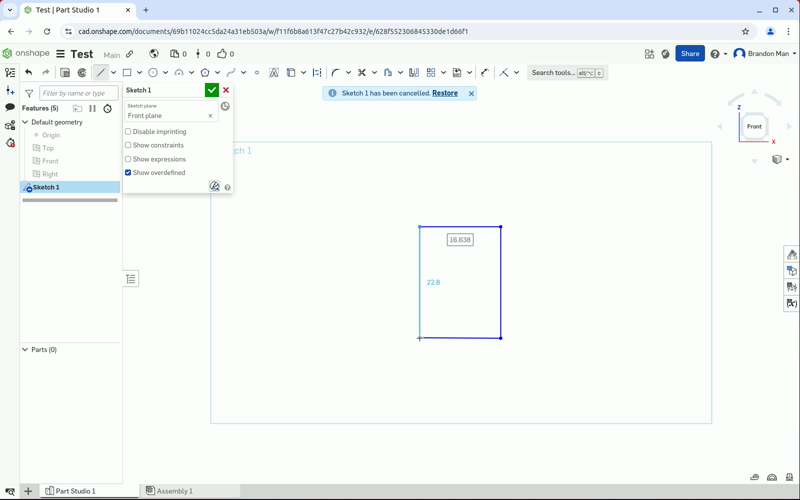
key(esc)
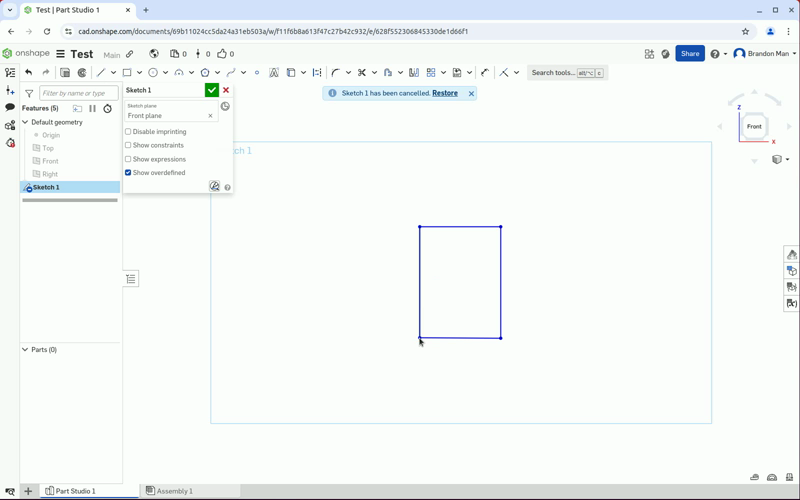
mouse_move(452, 296)
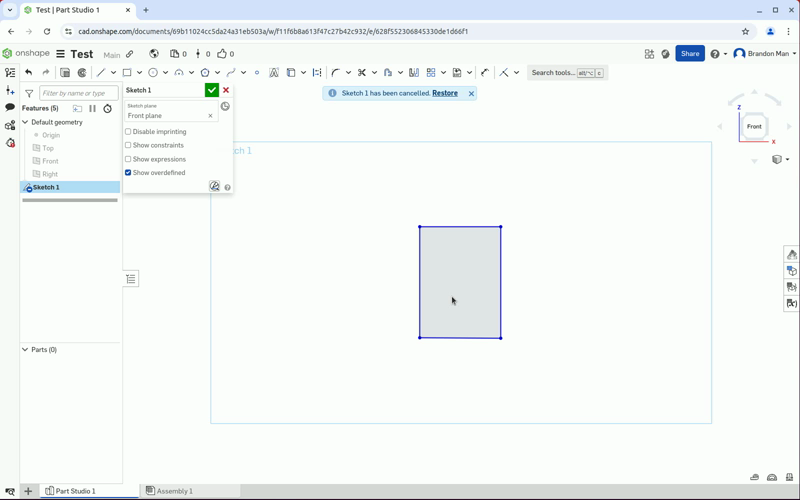
click(452, 296)
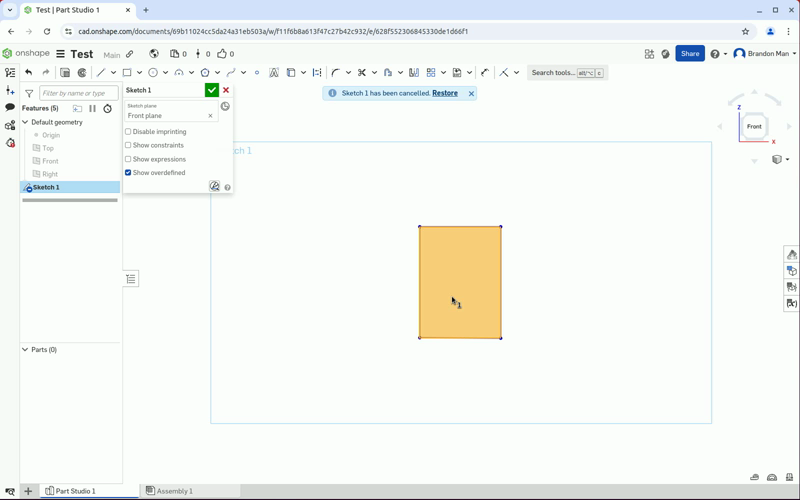
mouse_move(73, 352)
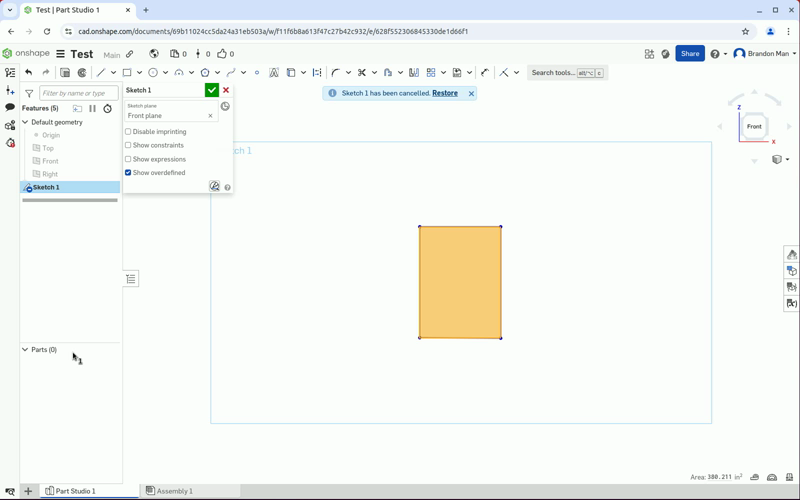
key(shift+y)
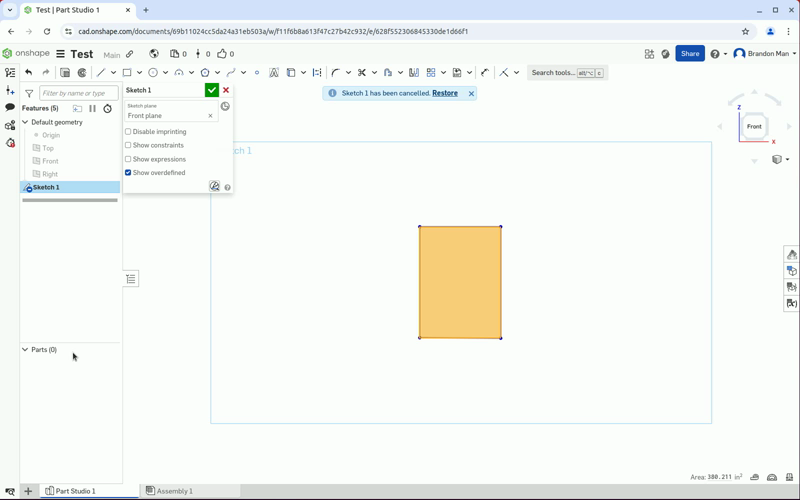
key(shift+e)
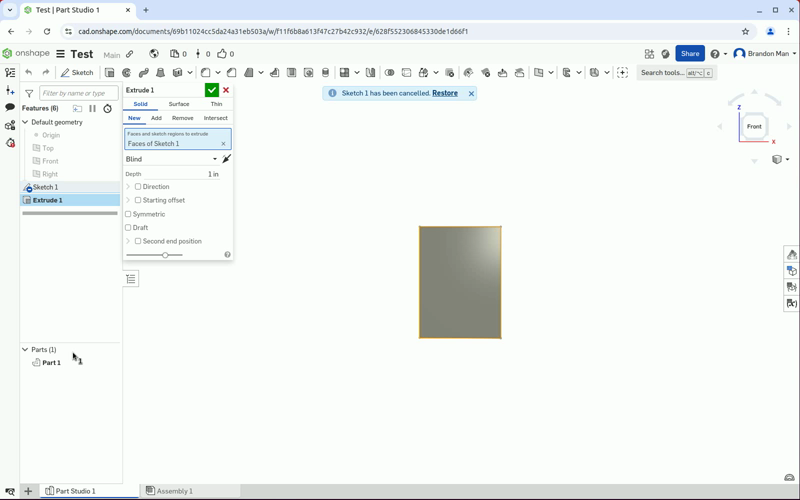
mouse_move(143, 106)
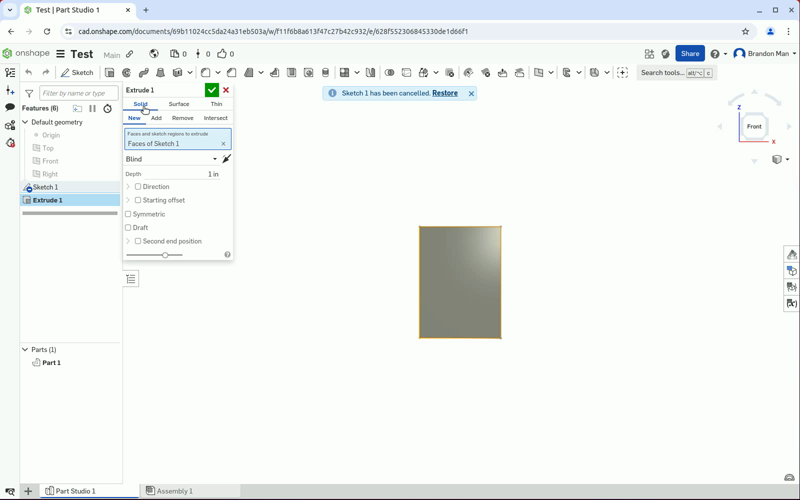
click(143, 106)
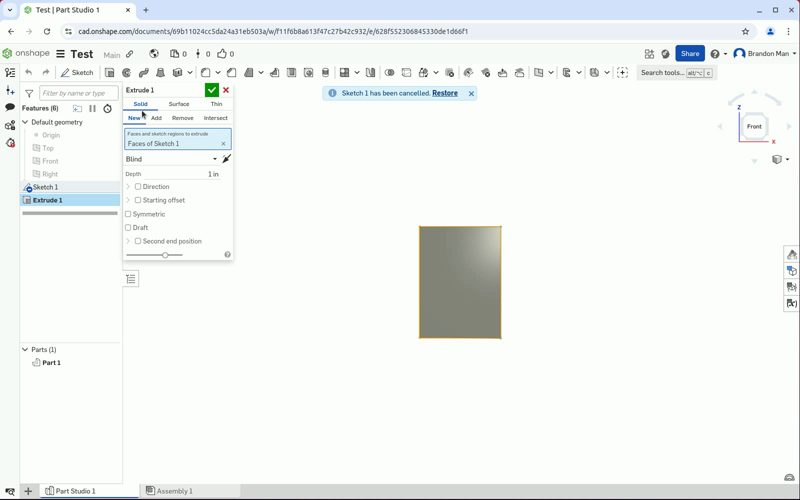
mouse_move(137, 120)
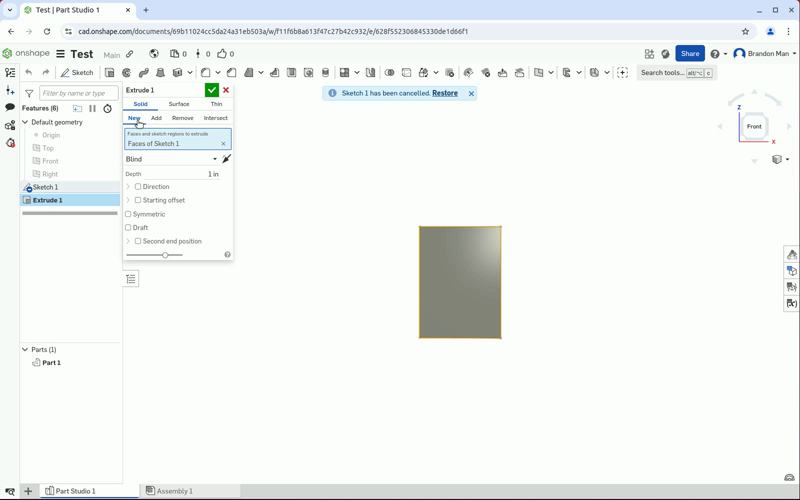
click(137, 120)
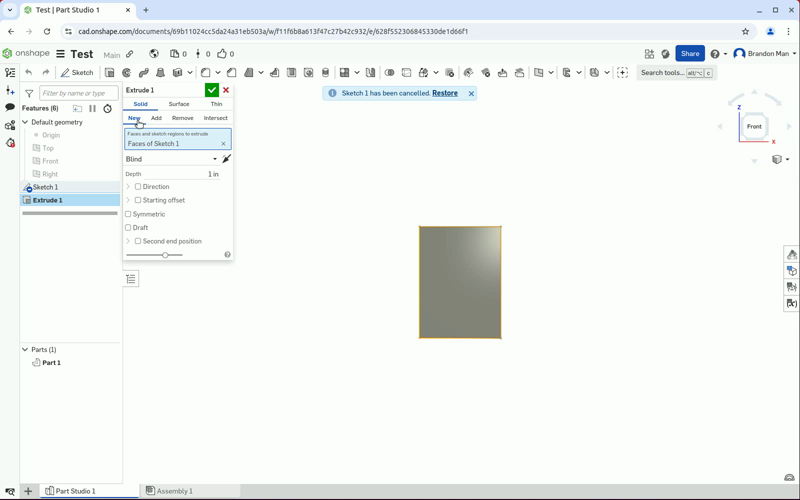
key(tab, 4)
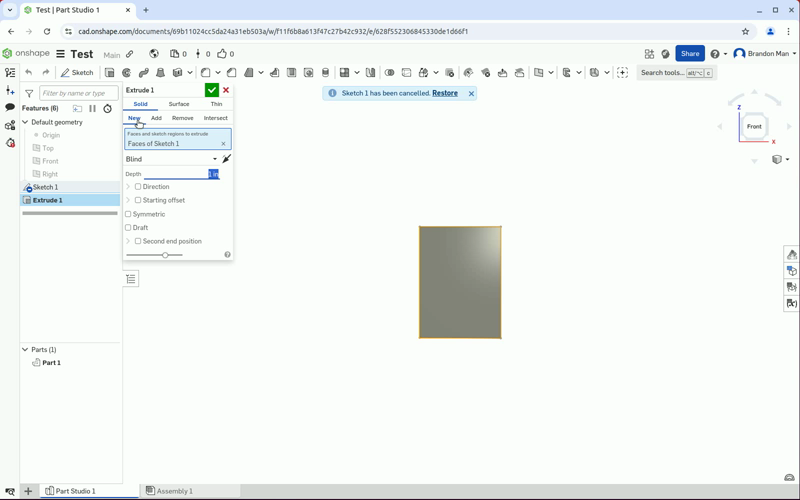
text(6.981)
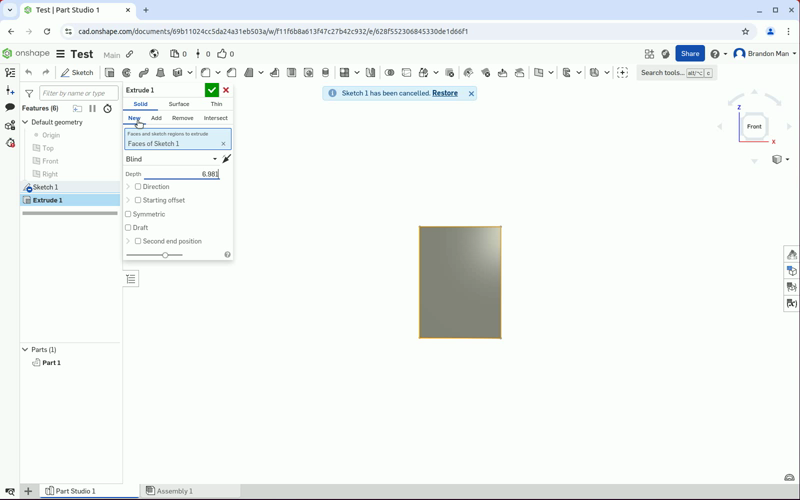
key(enter)
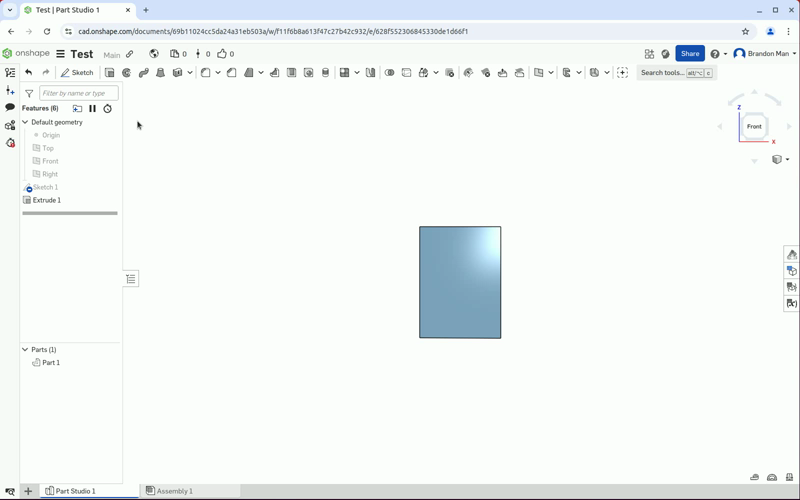
key(shift+h)
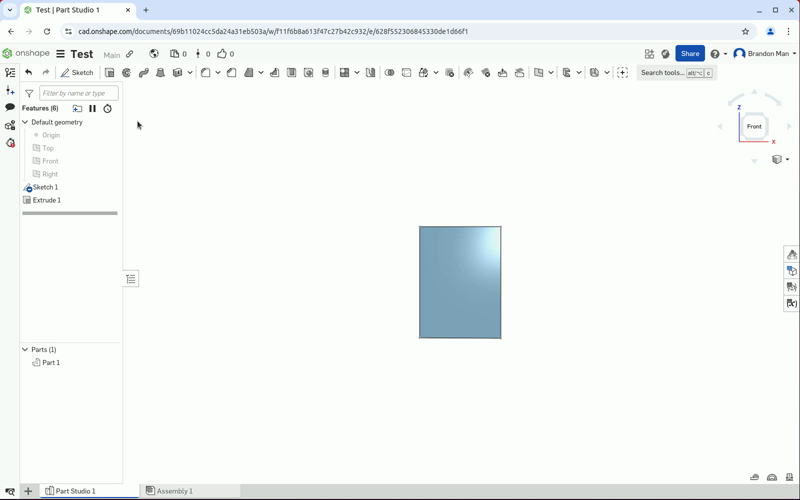
key(shift+h)
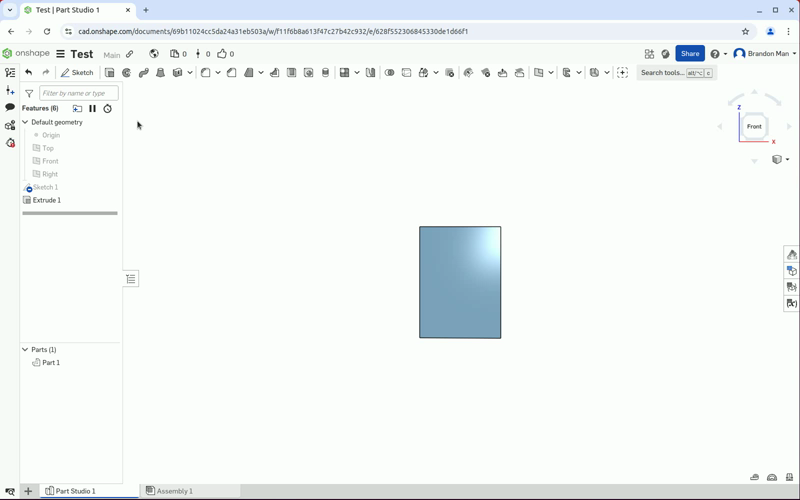
mouse_move(73, 189)
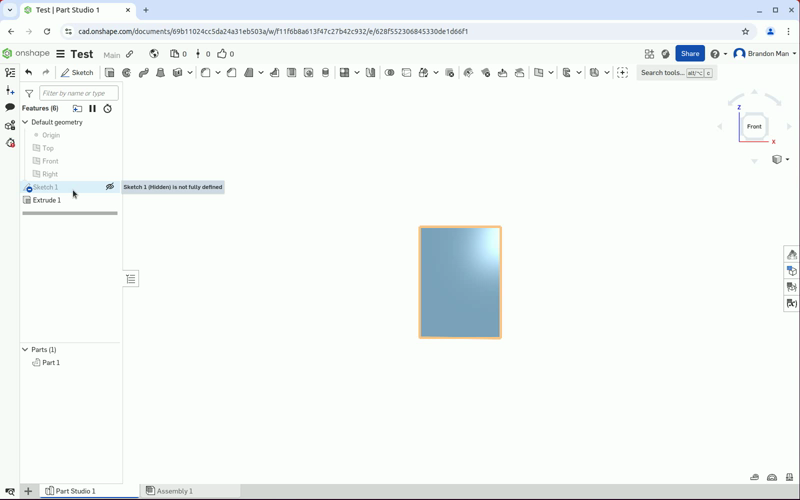
click(73, 189)
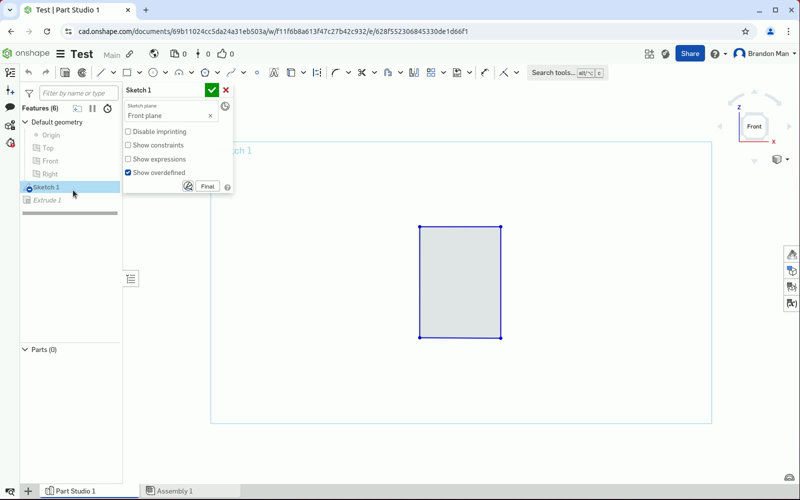
mouse_move(229, 92)
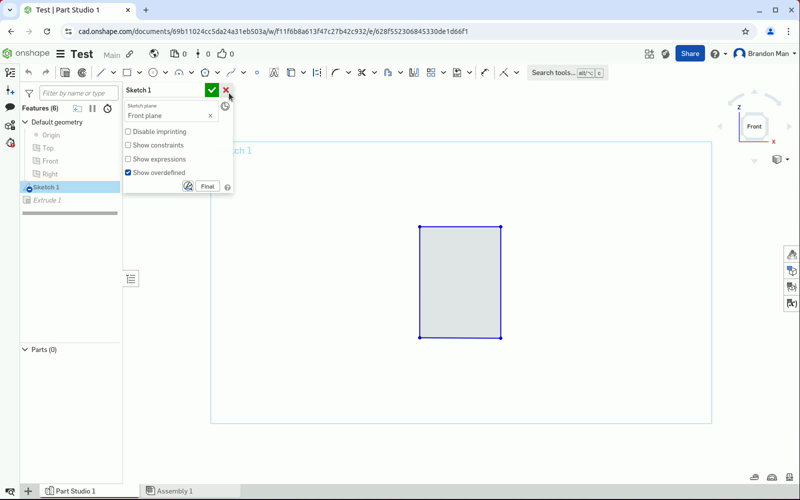
click(229, 92)
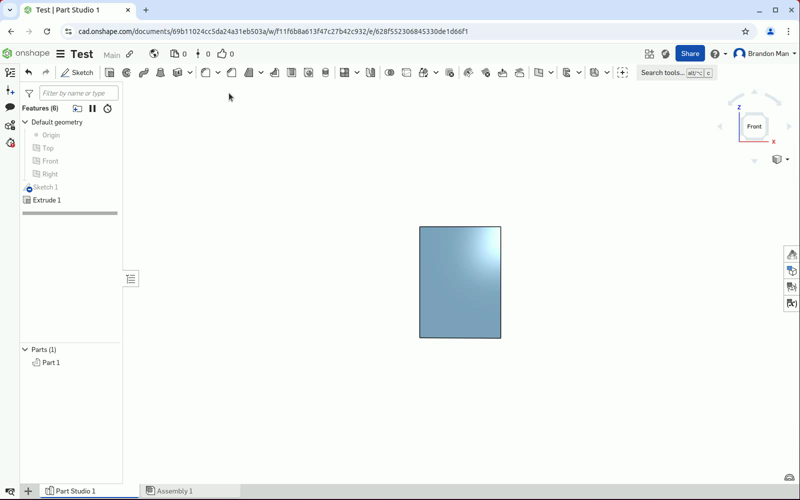
mouse_move(73, 352)
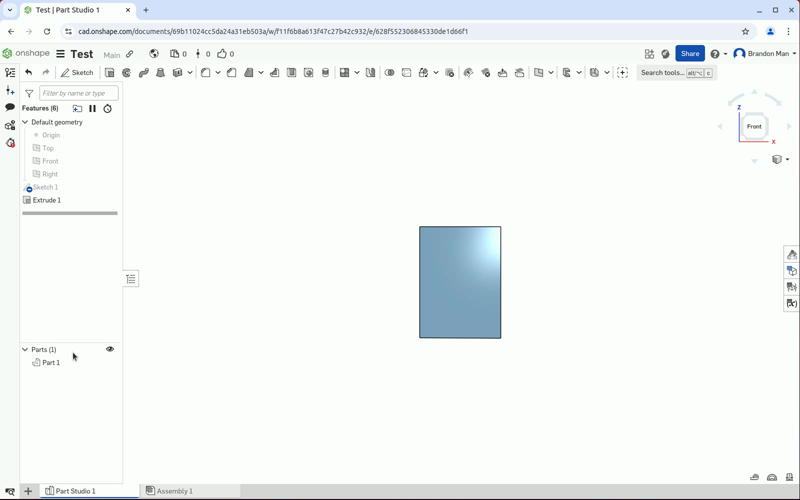
key(y)
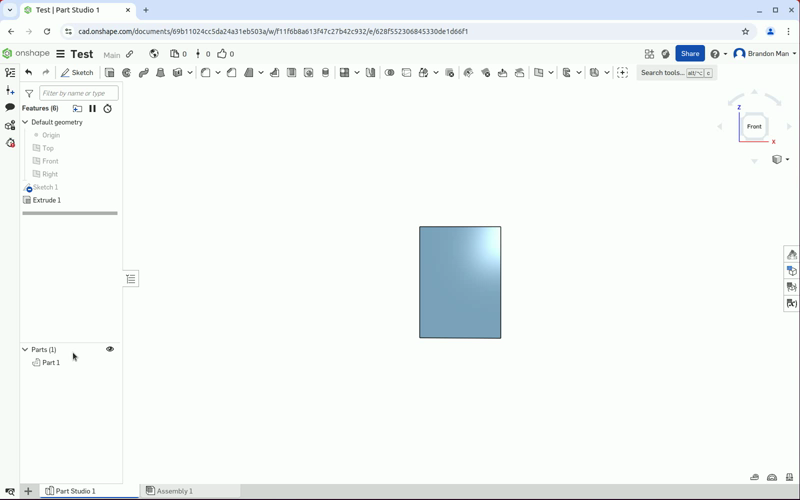
key(shift+p)
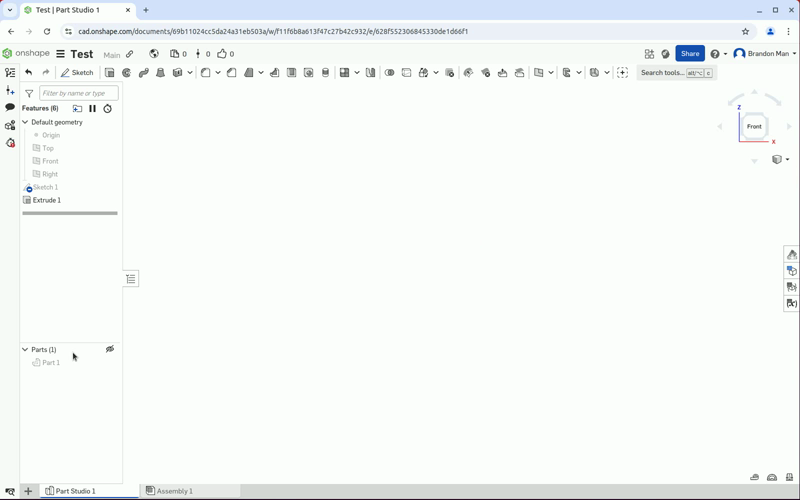
key(space)
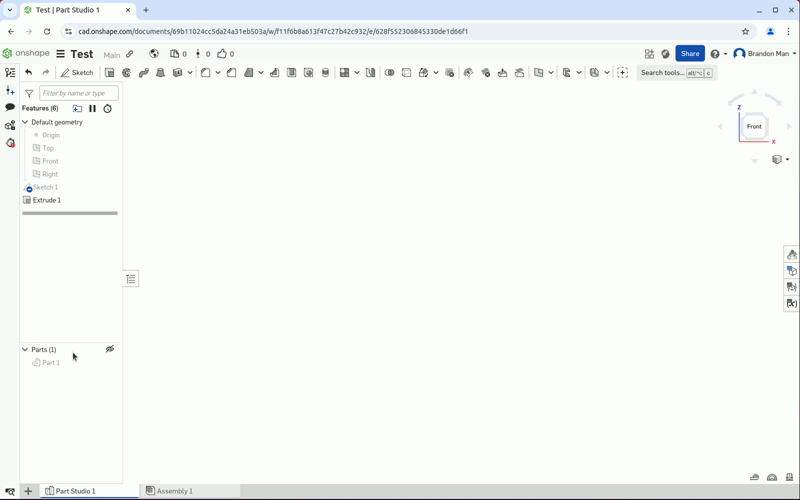
key_down(shift)
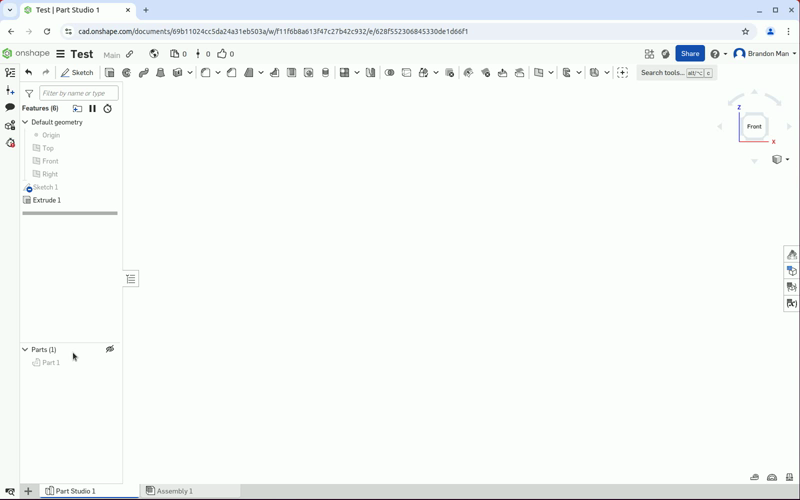
key(left)
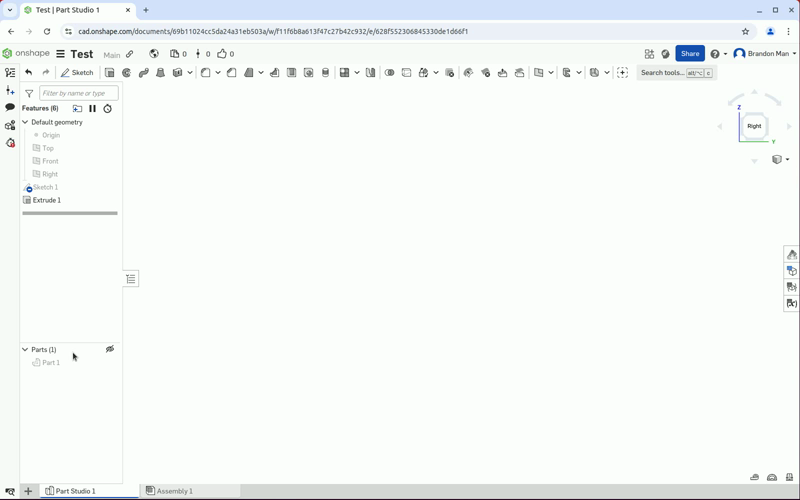
key_up(shift)
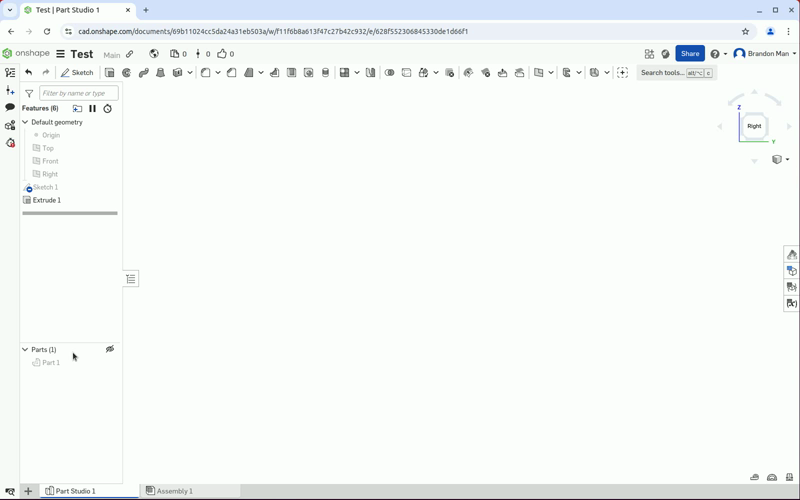
mouse_move(73, 352)
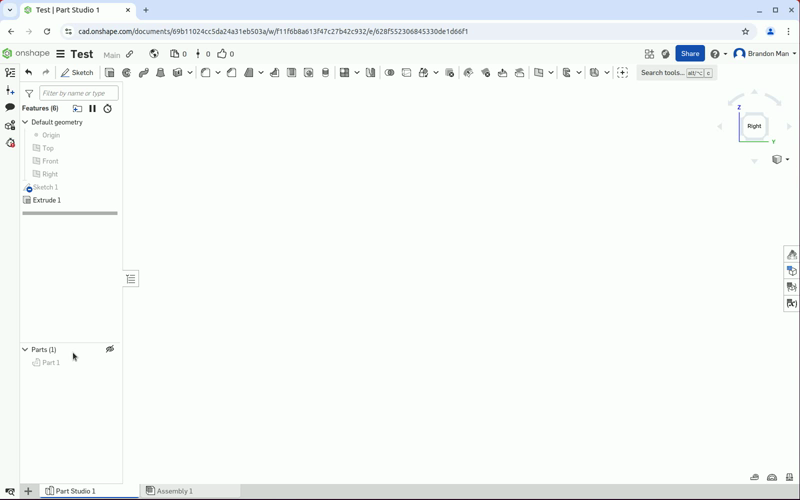
key(shift+y)
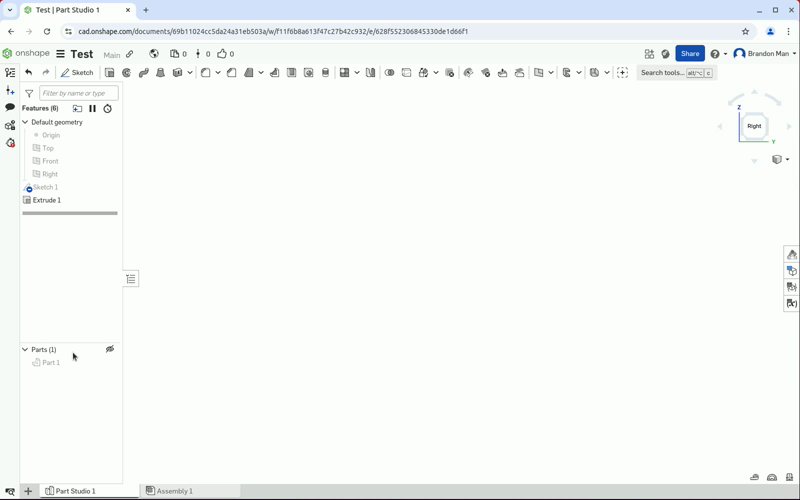
key(shift+s)
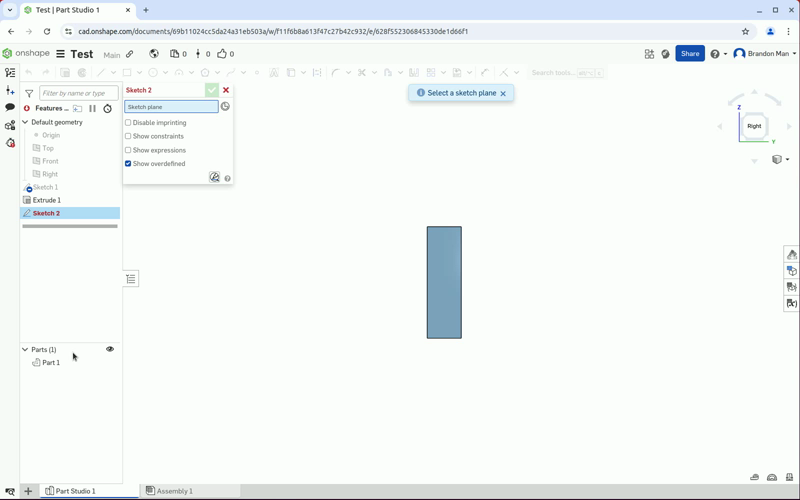
mouse_move(73, 176)
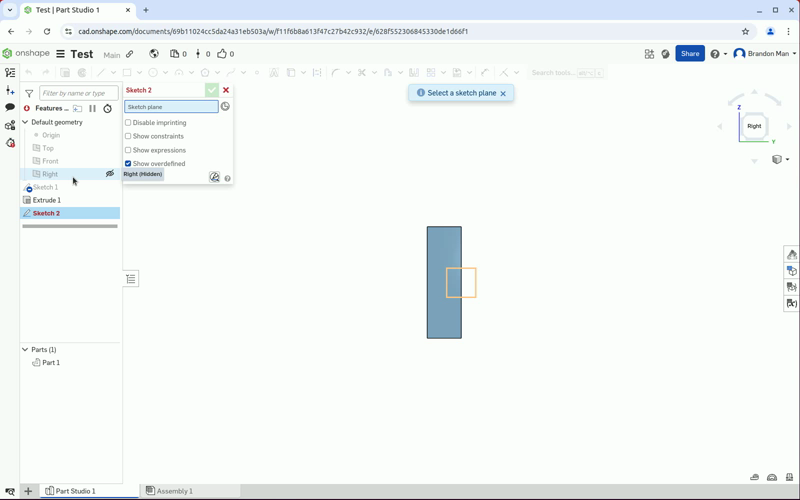
click(73, 176)
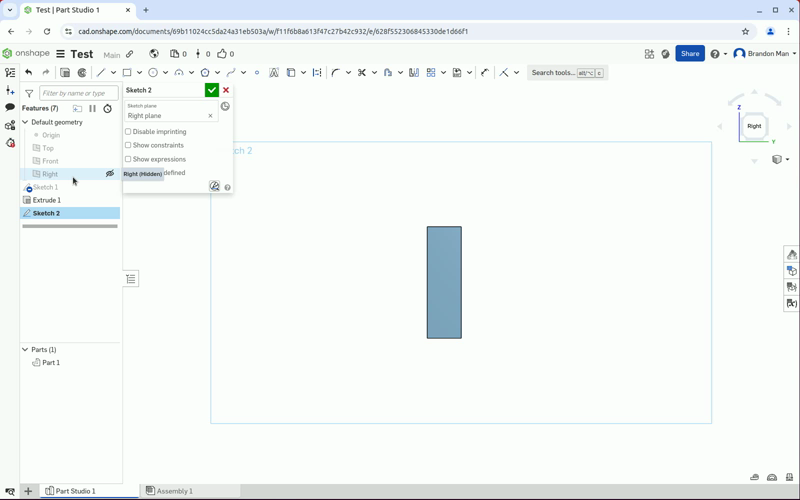
mouse_move(73, 352)
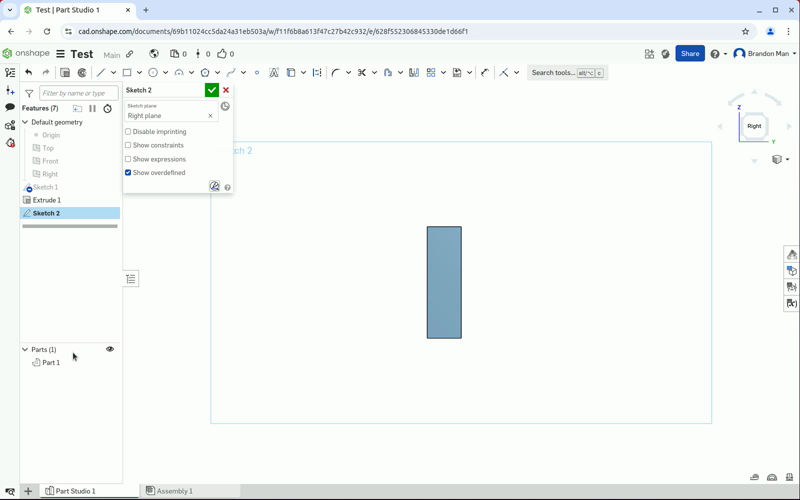
key(y)
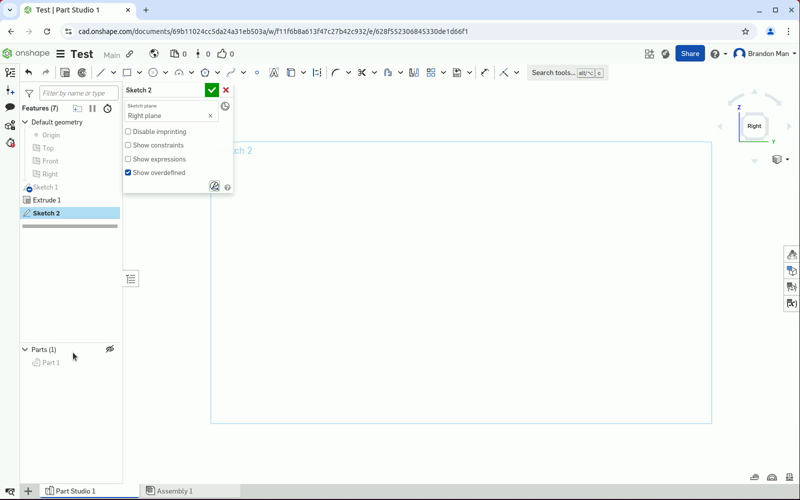
key(l)
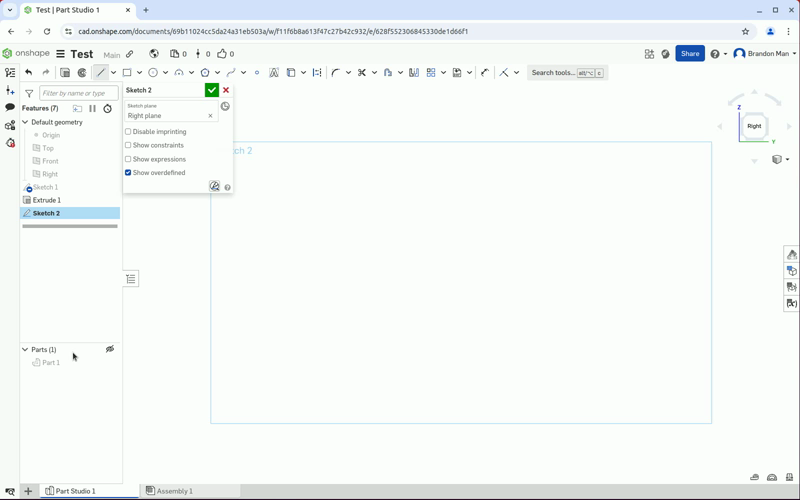
key_down(shift)
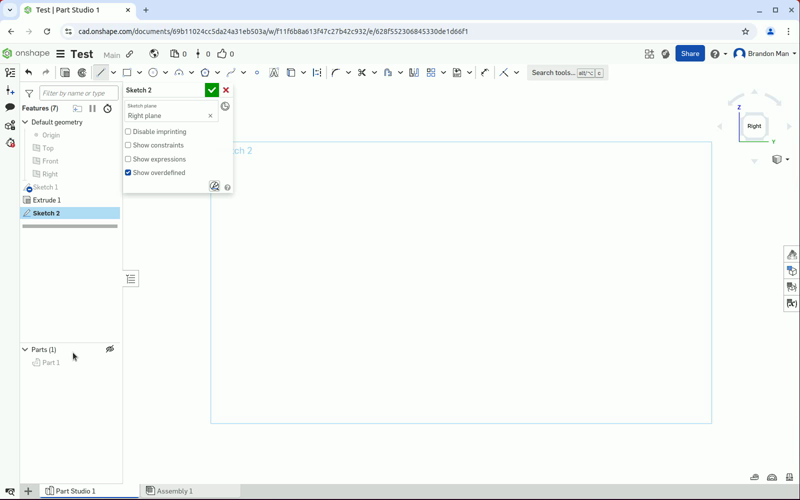
mouse_move(484, 330)
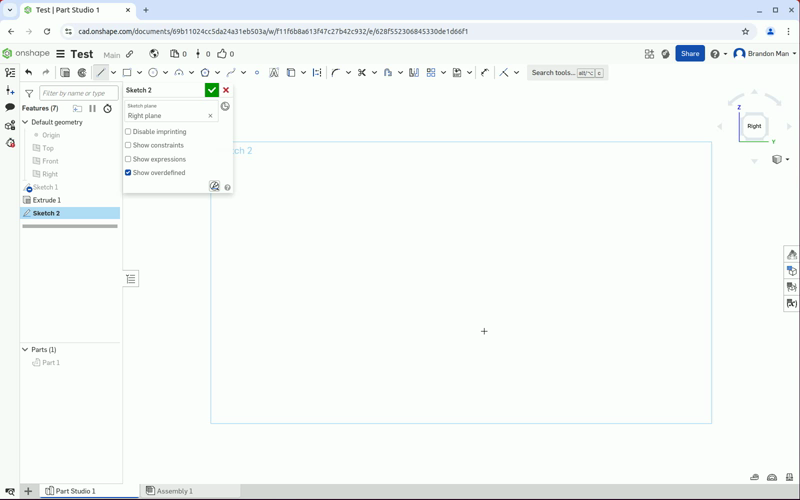
click(484, 330)
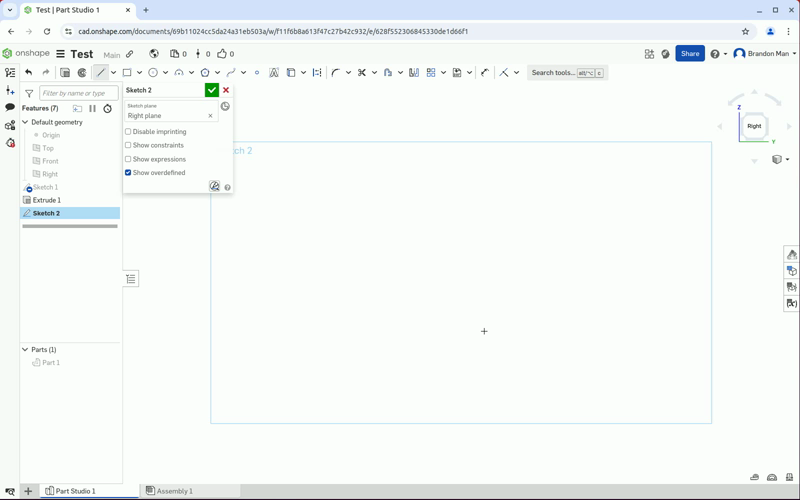
key_up(shift)
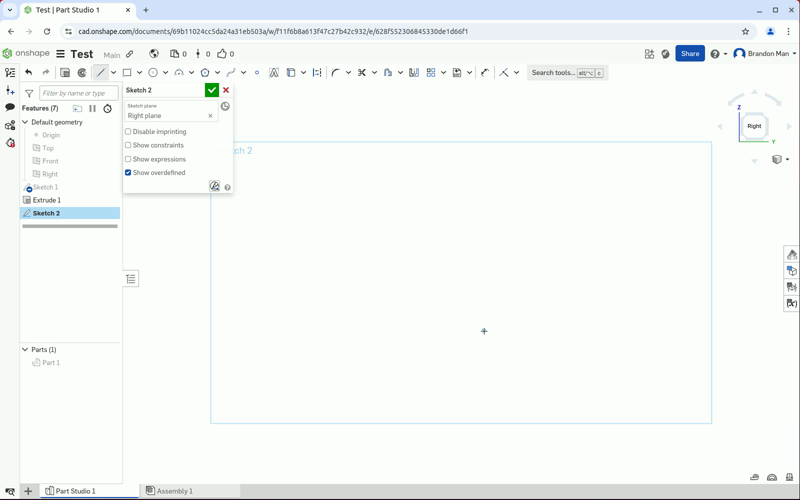
key_down(shift)
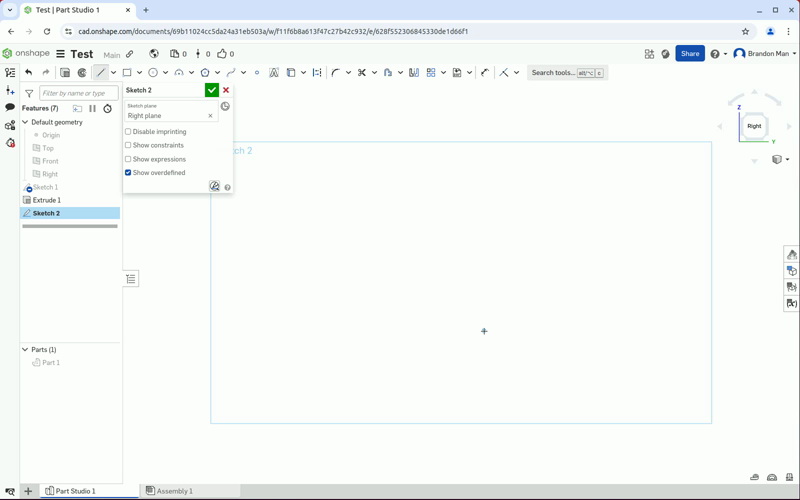
mouse_move(573, 330)
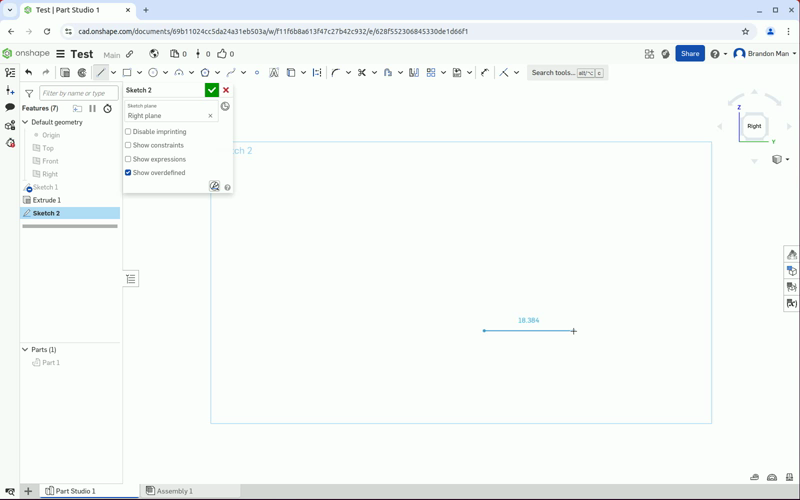
click(573, 330)
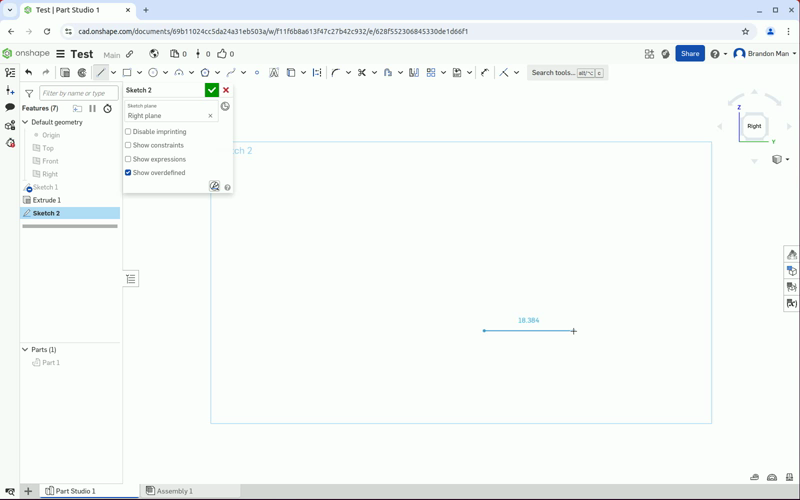
key_up(shift)
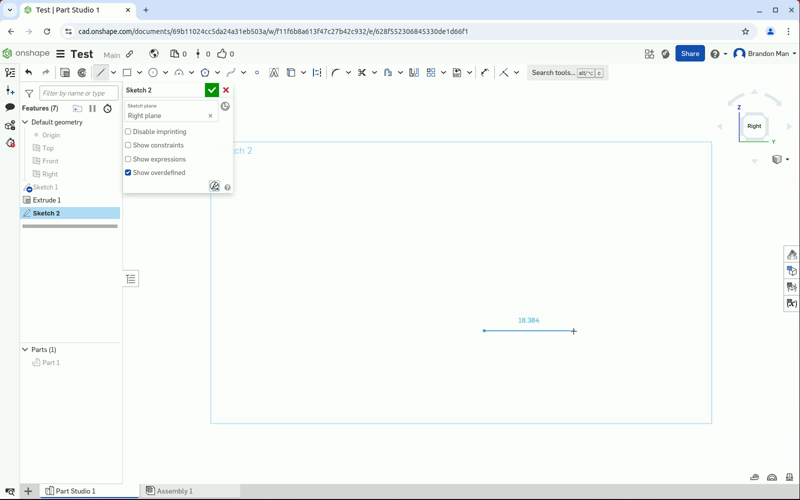
key_down(shift)
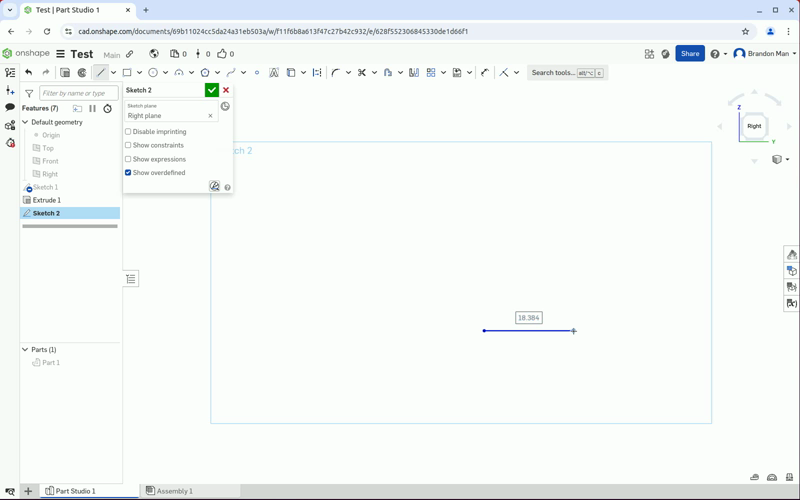
mouse_move(589, 330)
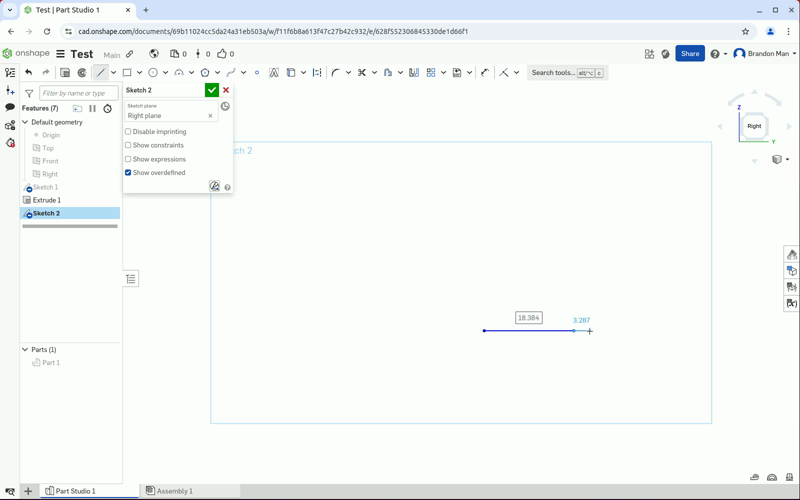
mouse_move(573, 282)
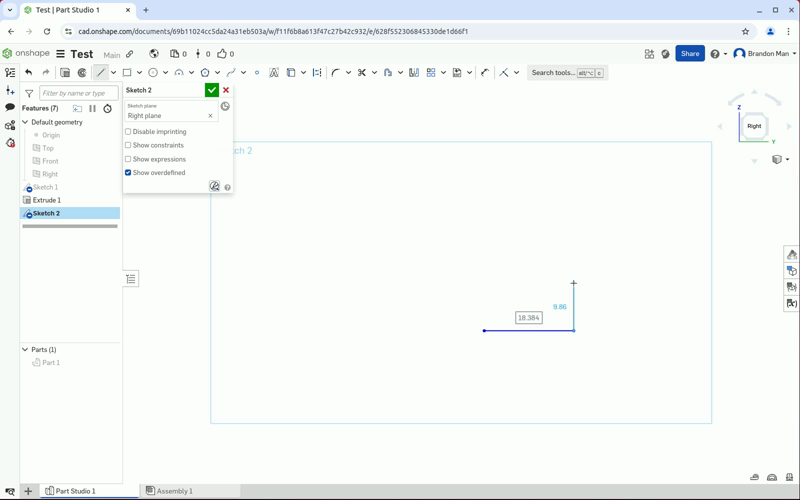
click(573, 282)
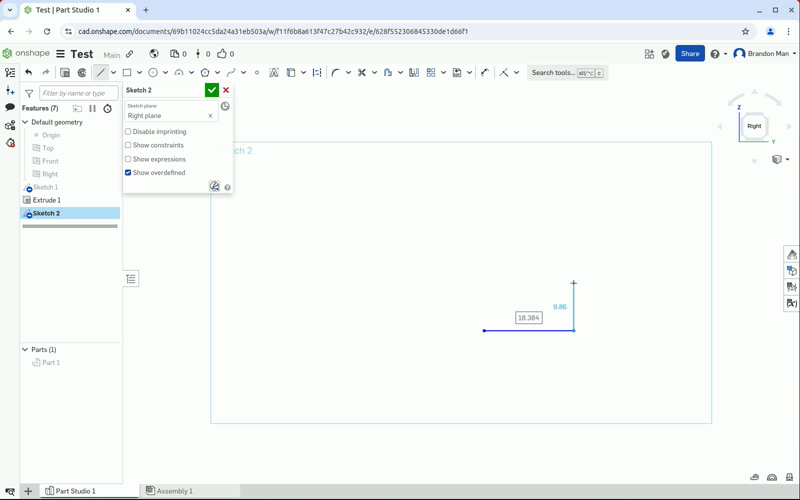
key_up(shift)
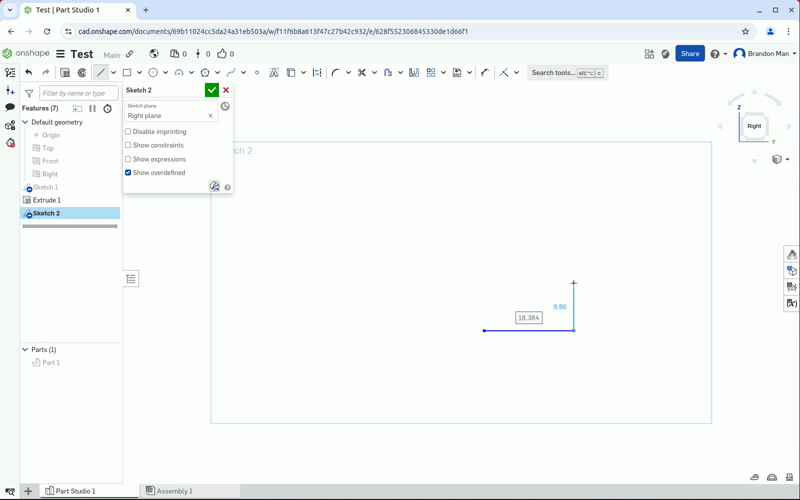
key_down(shift)
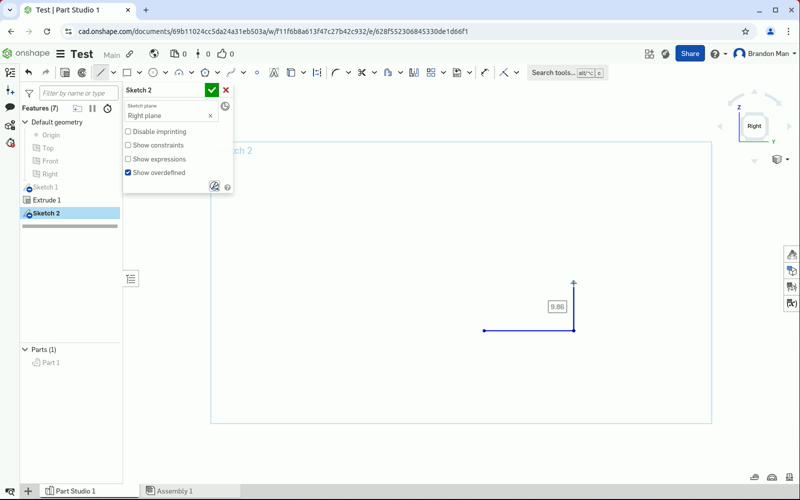
mouse_move(484, 282)
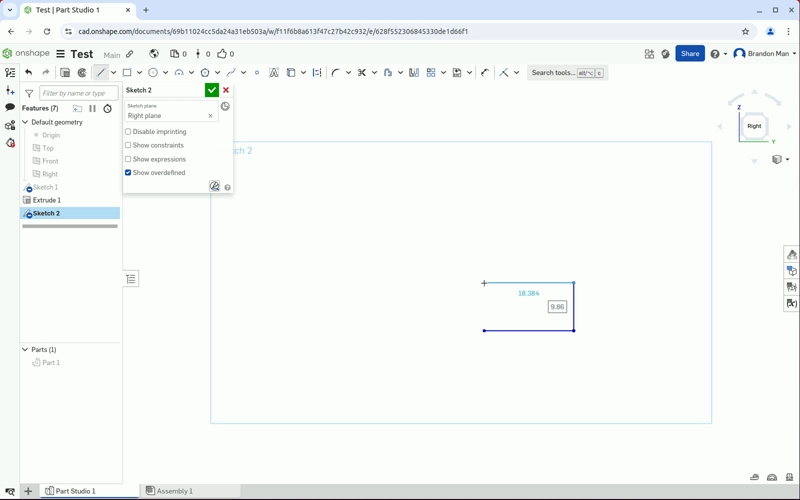
click(484, 282)
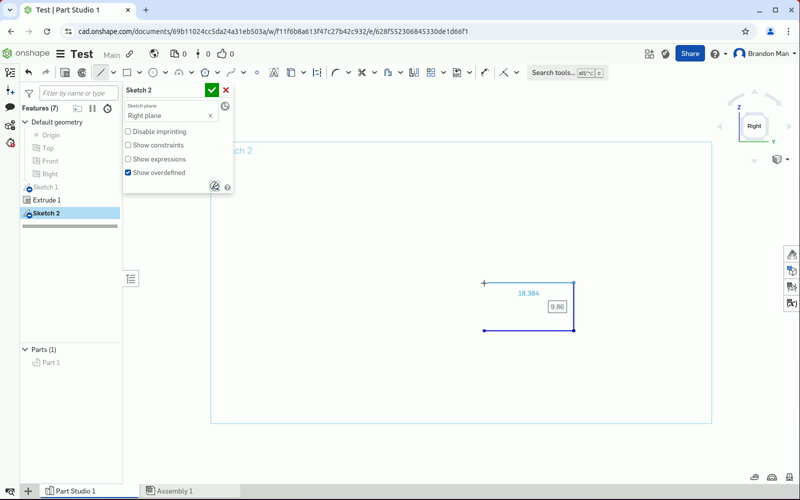
key_up(shift)
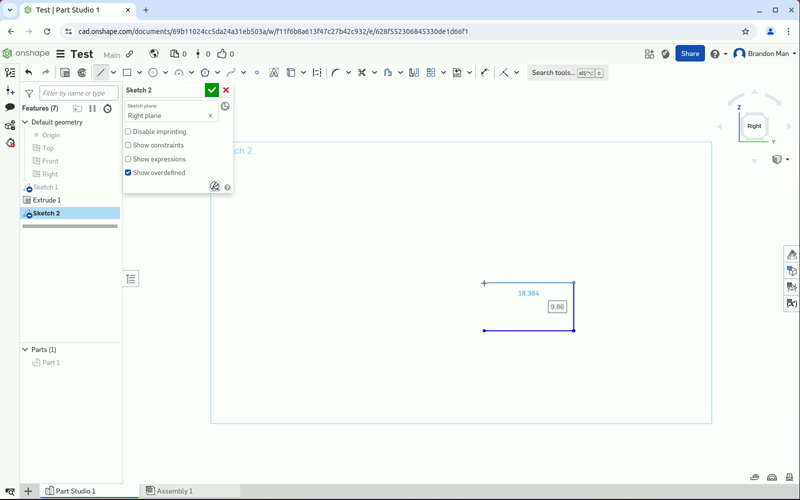
mouse_move(514, 282)
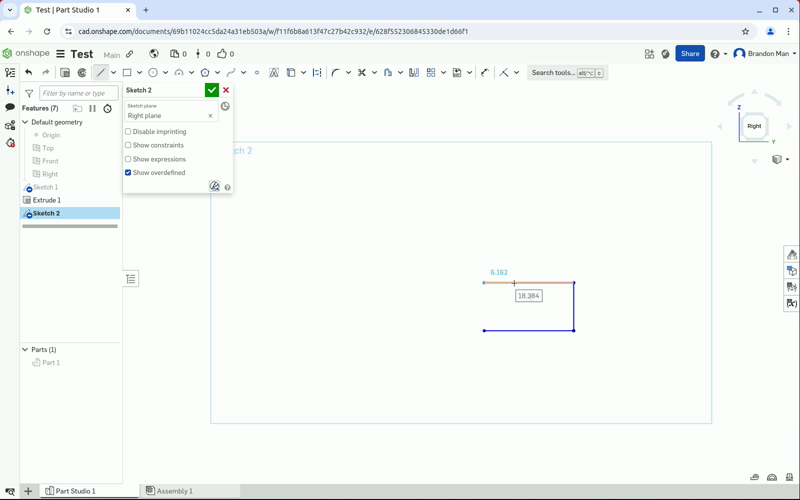
key_down(shift)
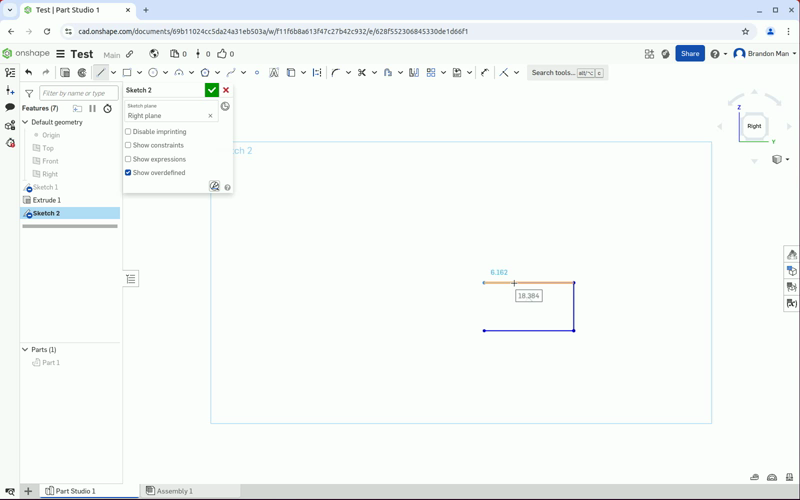
mouse_move(484, 330)
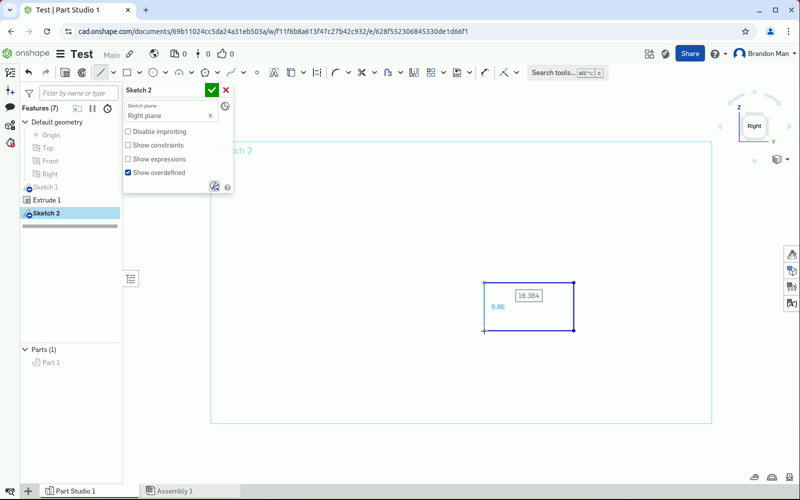
key_up(shift)
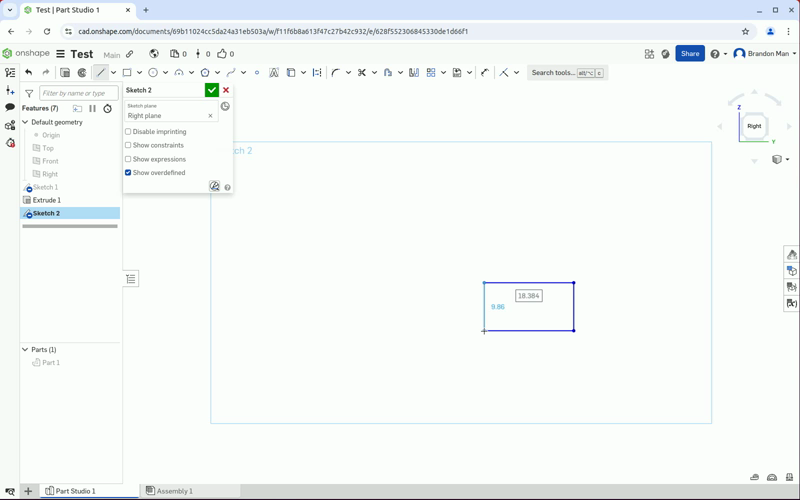
click(484, 330)
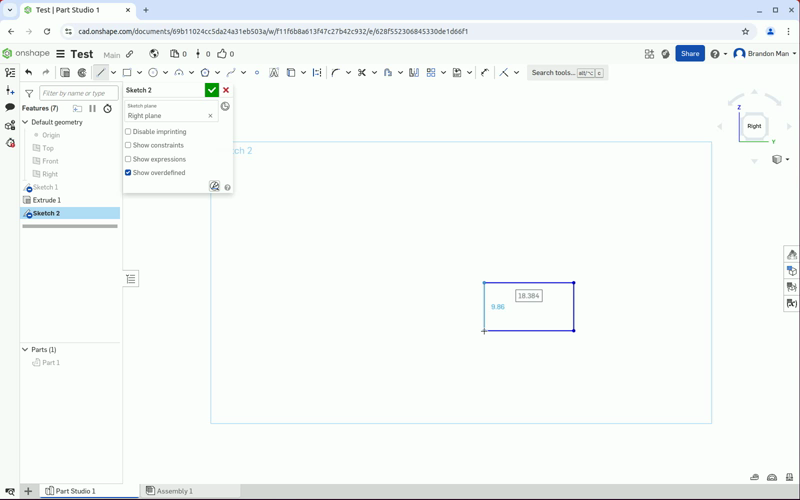
key(esc)
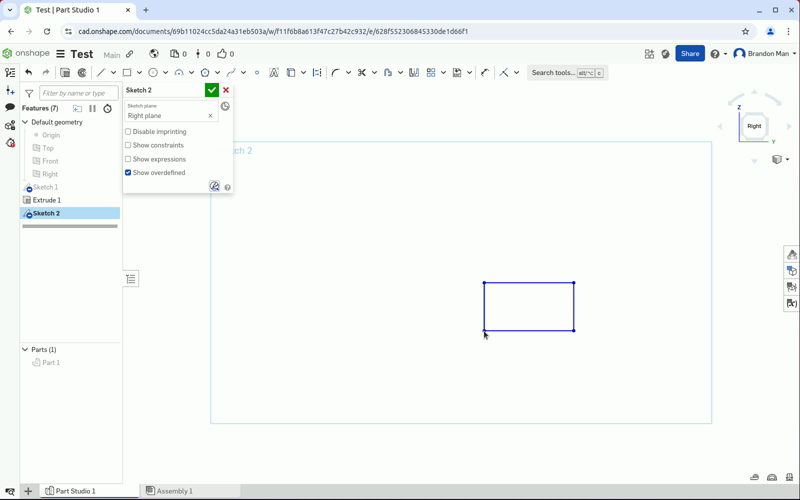
mouse_move(550, 322)
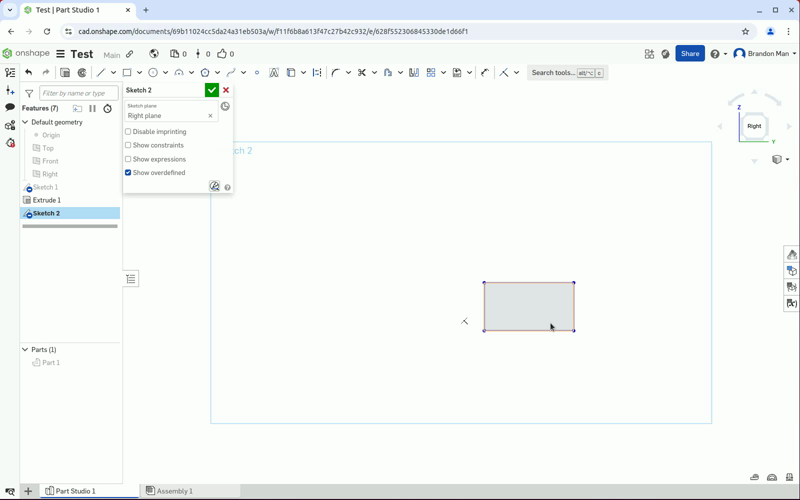
click(550, 322)
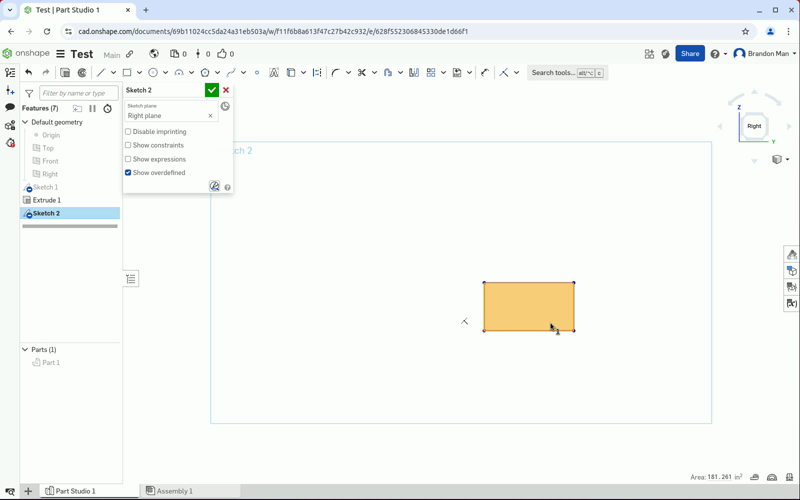
mouse_move(73, 352)
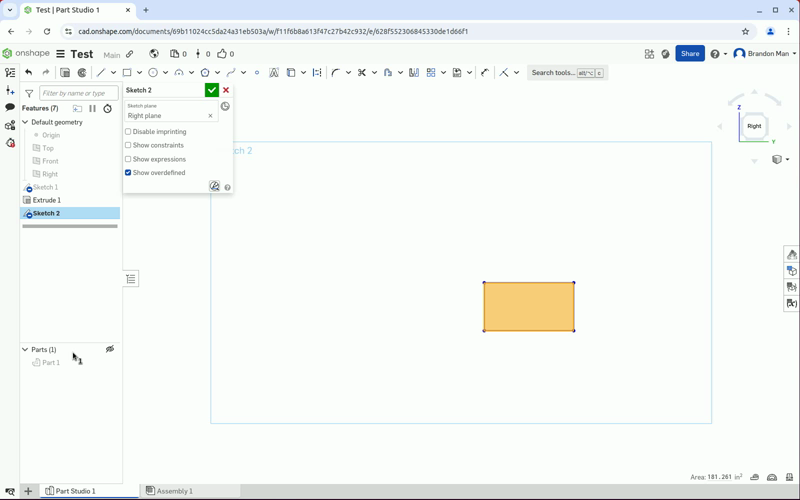
key(shift+y)
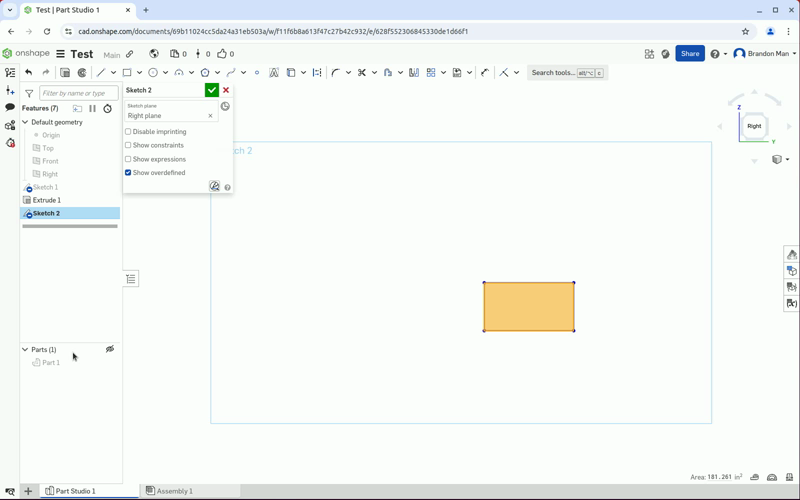
key(shift+e)
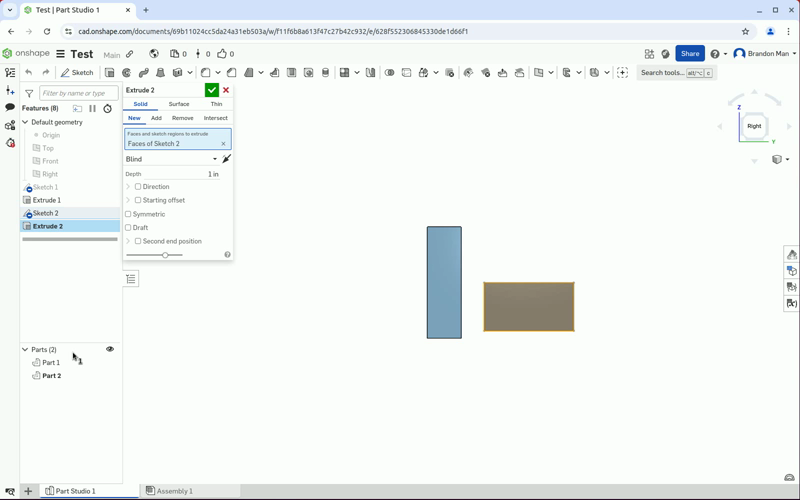
mouse_move(143, 106)
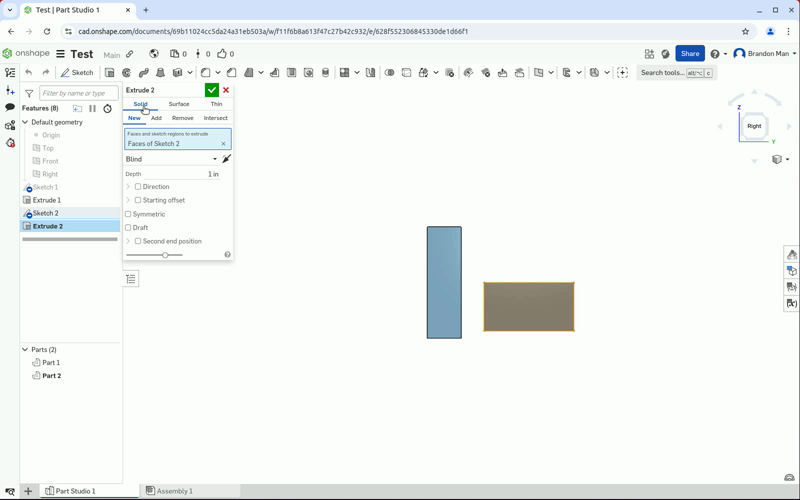
click(143, 106)
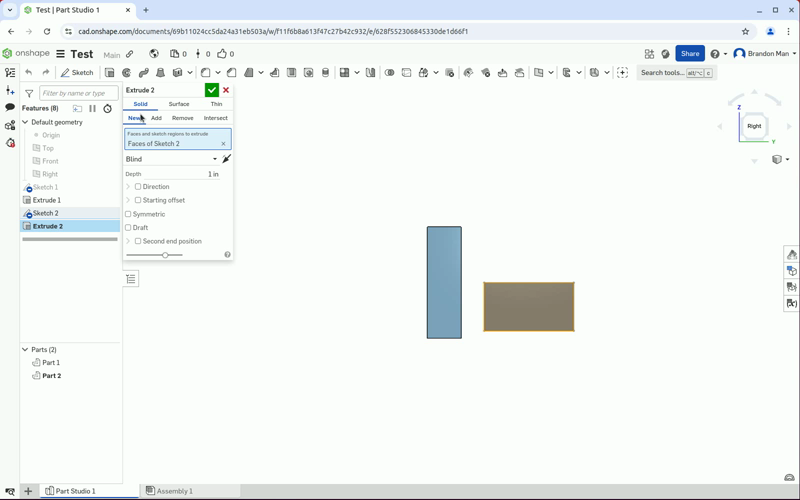
mouse_move(137, 120)
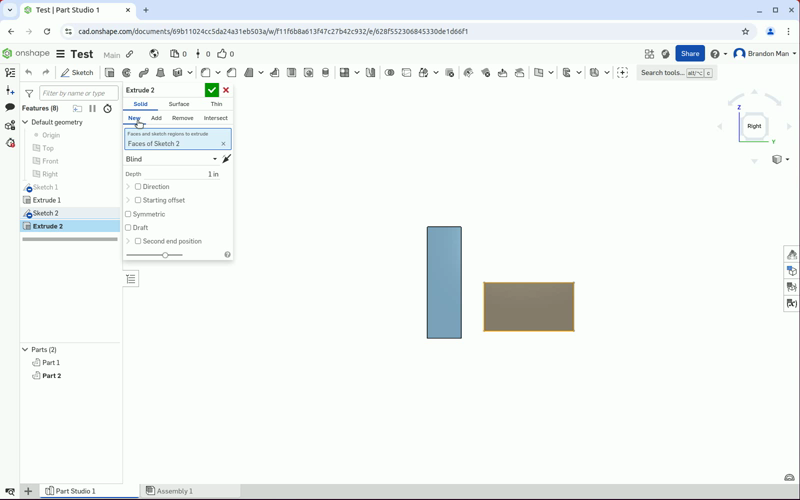
click(137, 120)
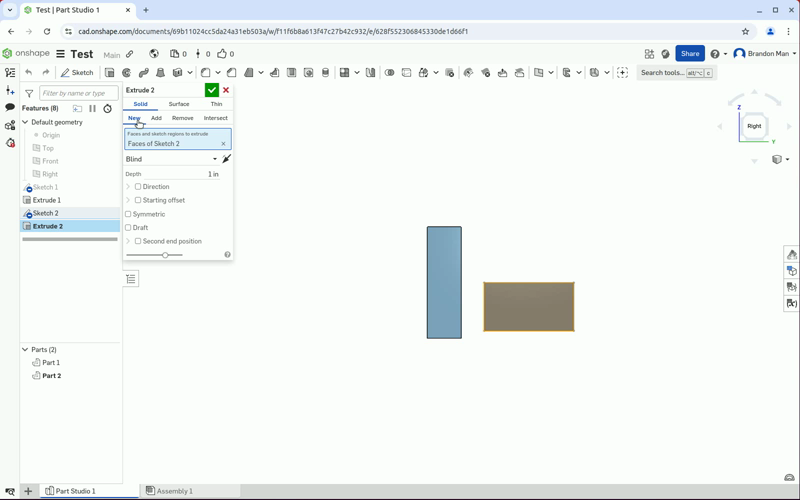
key(tab, 4)
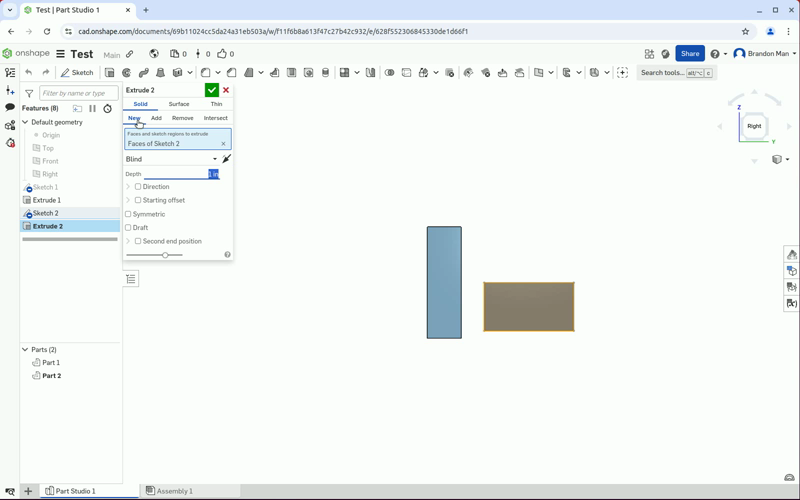
text(6.981)
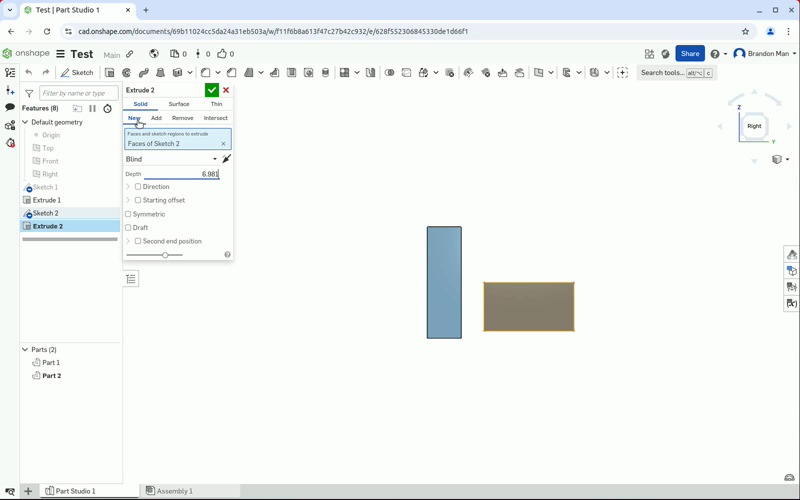
key(enter)
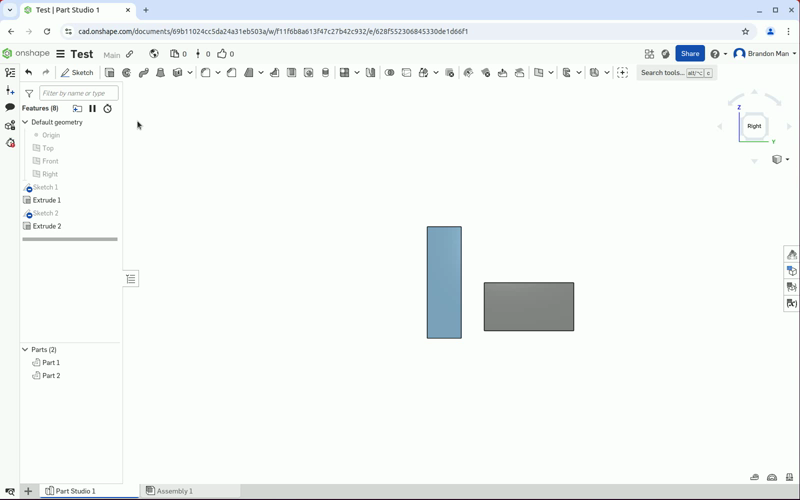
key(shift+h)
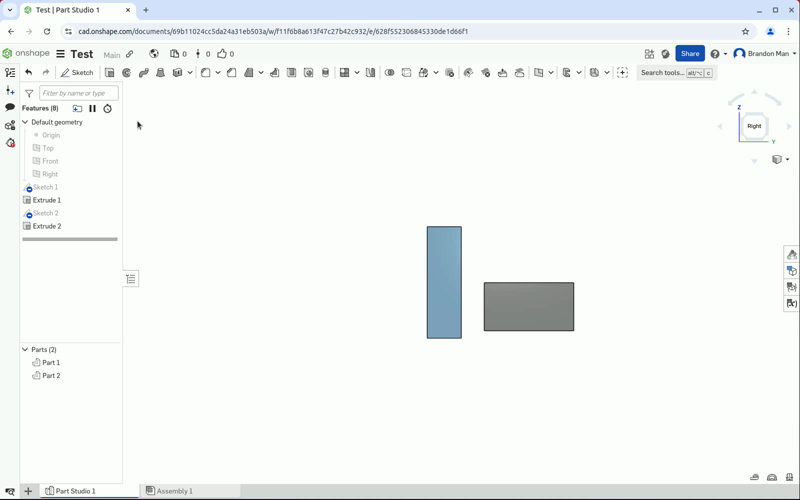
key(shift+h)
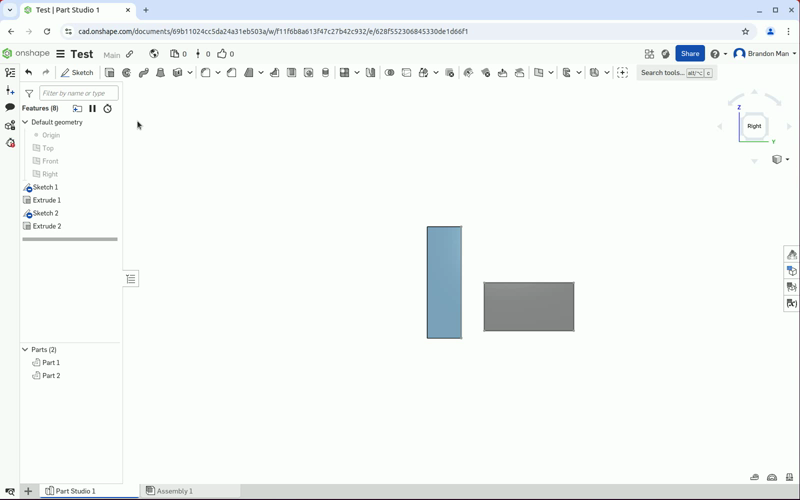
key(shift+7)
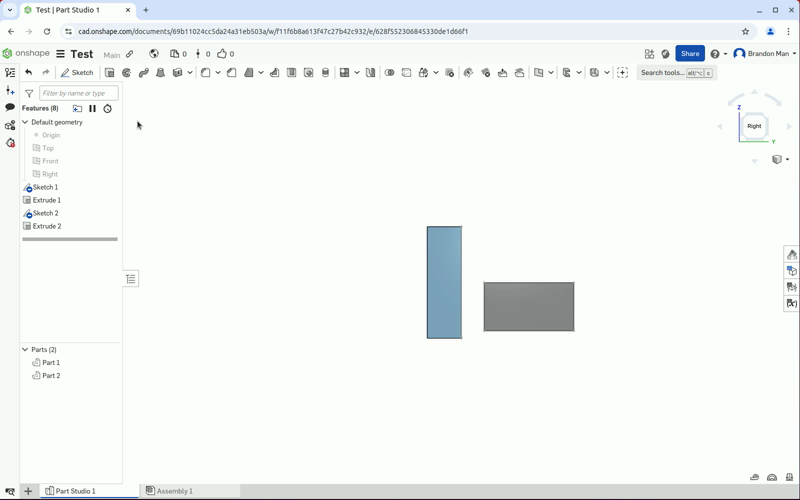
key(right, 2)
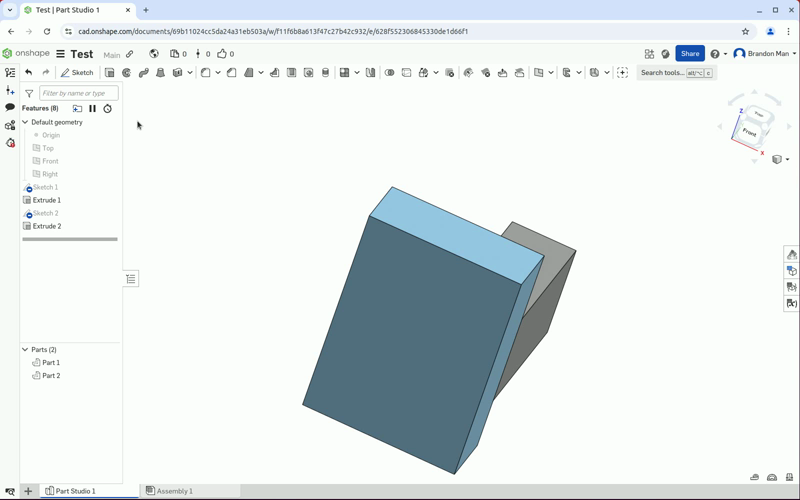
key(down, 2)
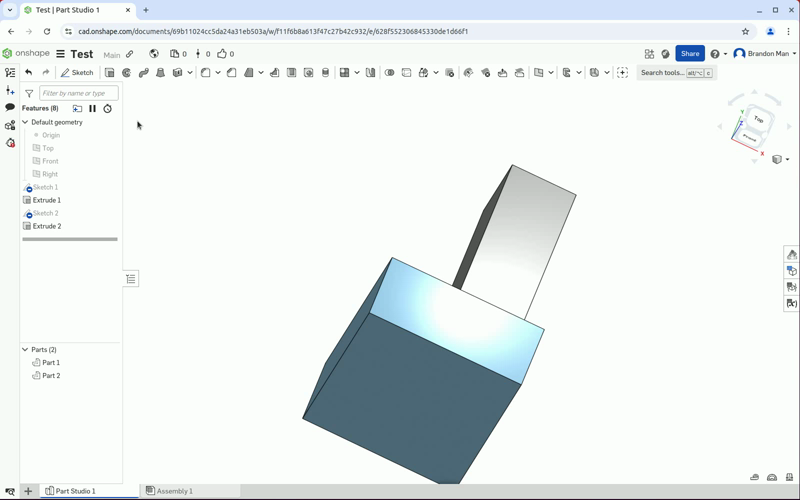
key(up, 2)
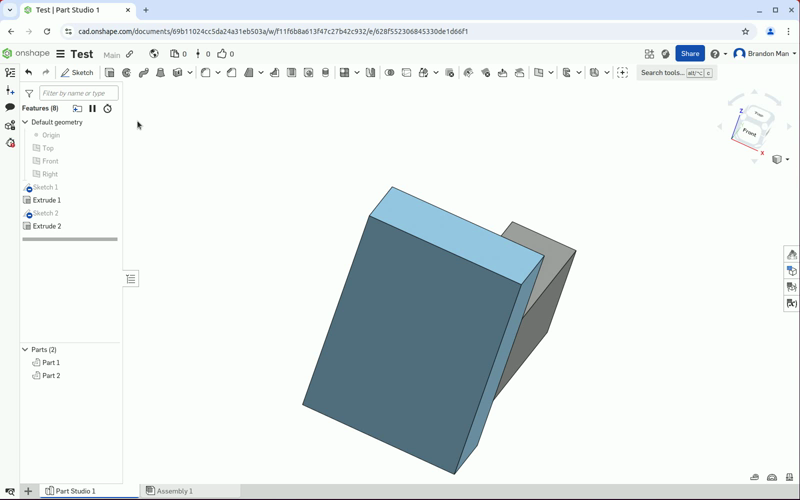
key(left, 2)
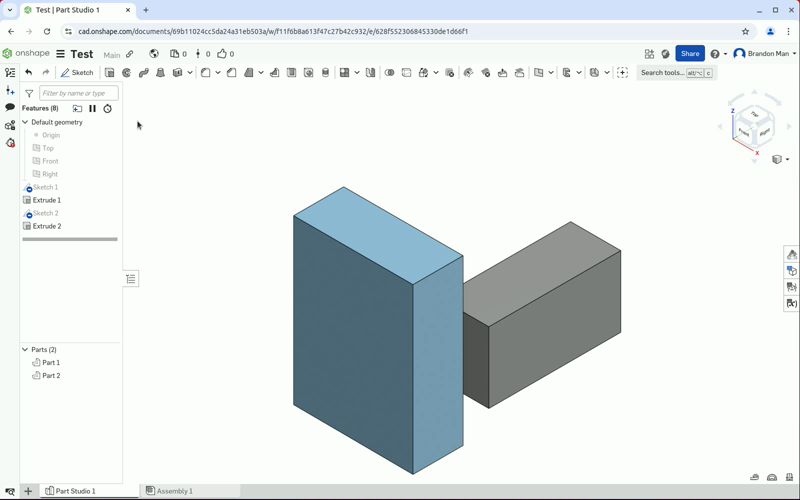
mouse_move(73, 189)
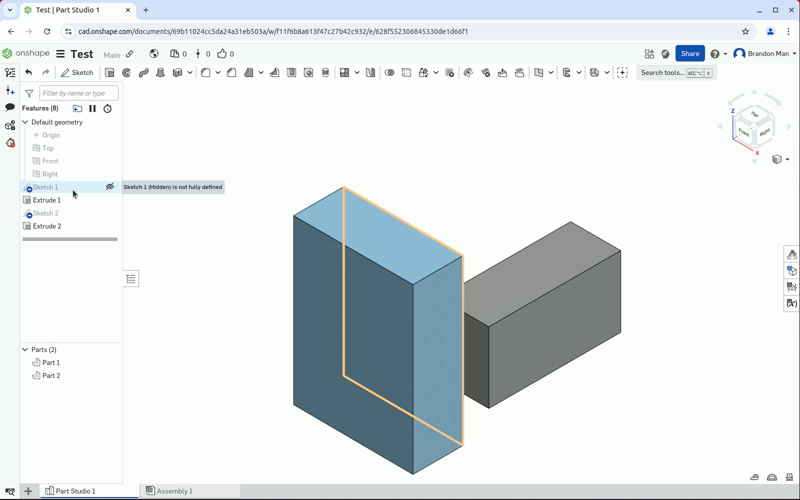
click(73, 189)